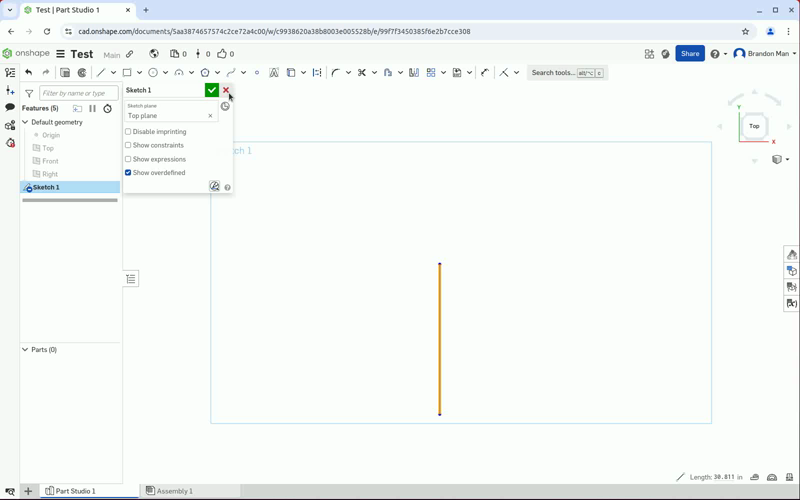
key(shift+h)
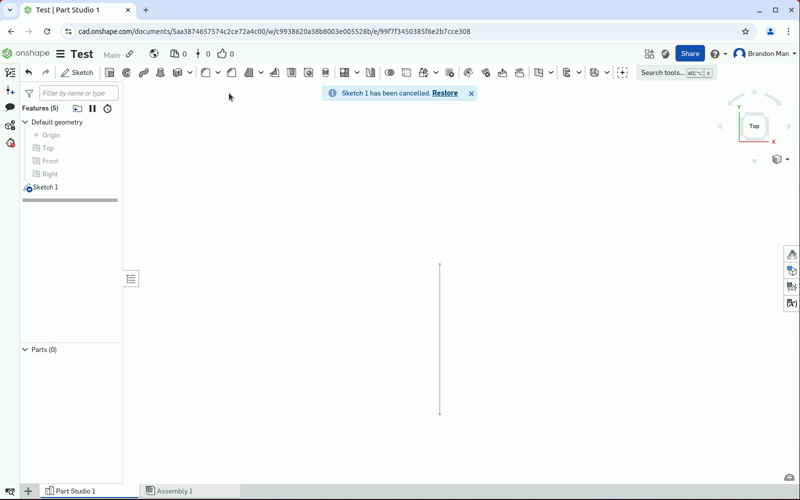
mouse_move(73, 352)
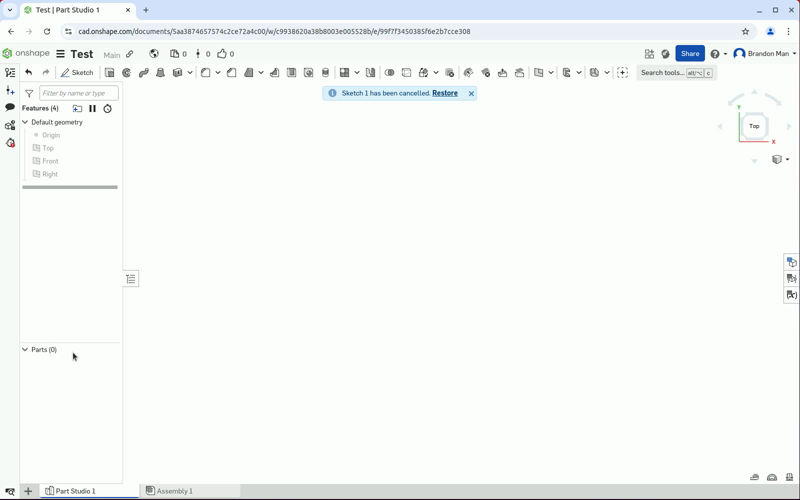
key(y)
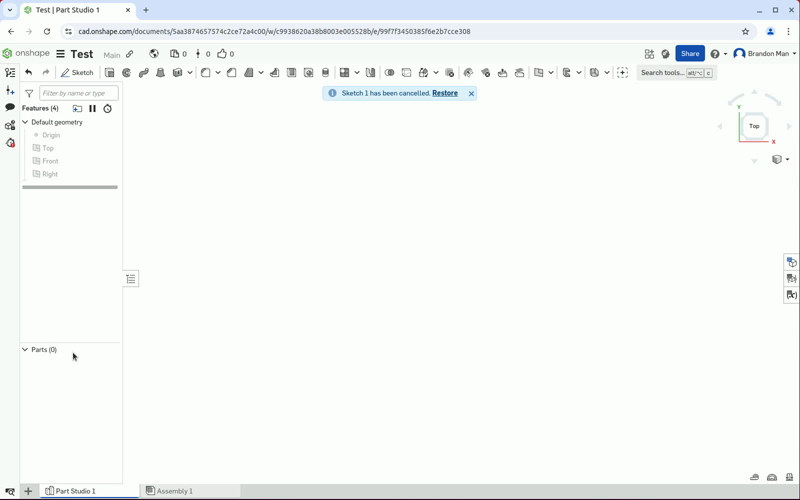
key(shift+p)
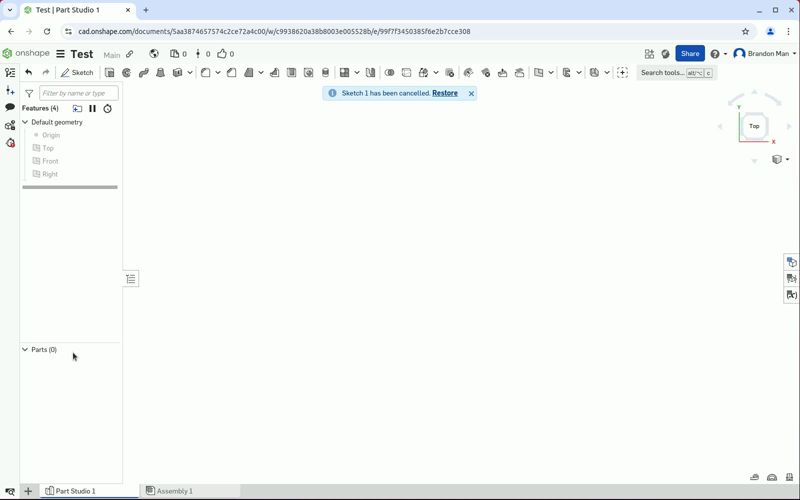
key(space)
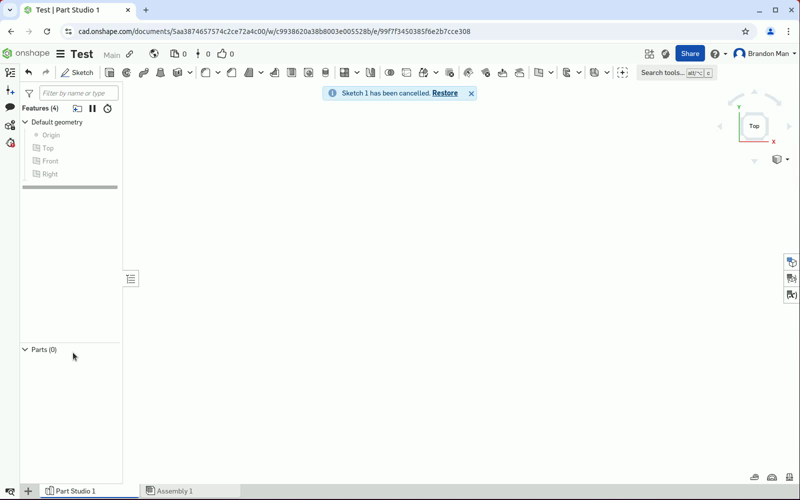
key_down(shift)
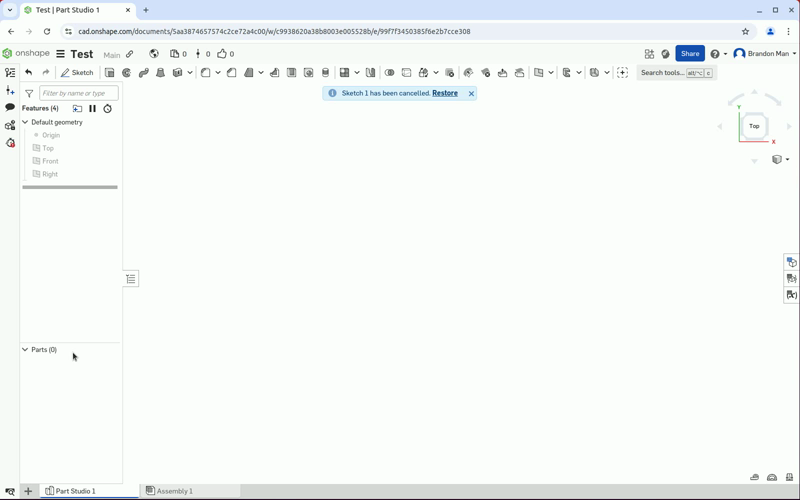
key(up)
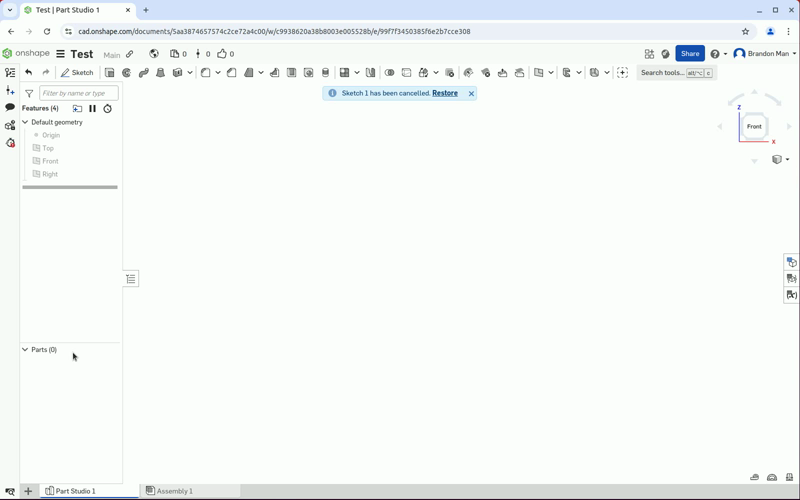
key_up(shift)
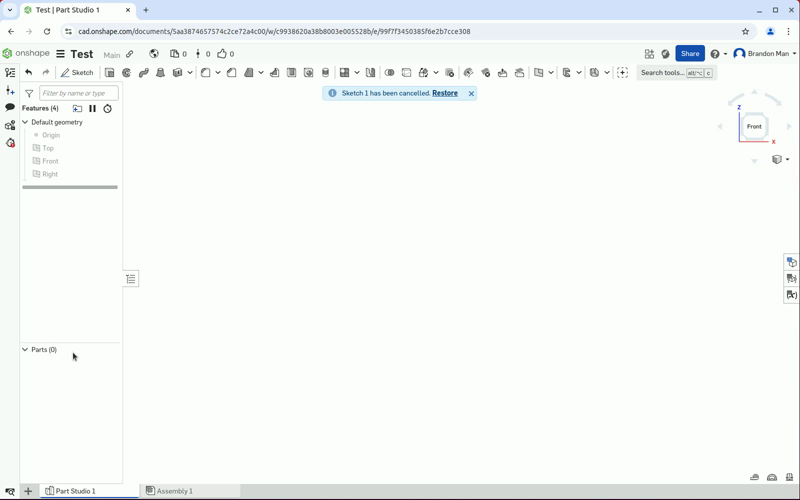
mouse_move(73, 352)
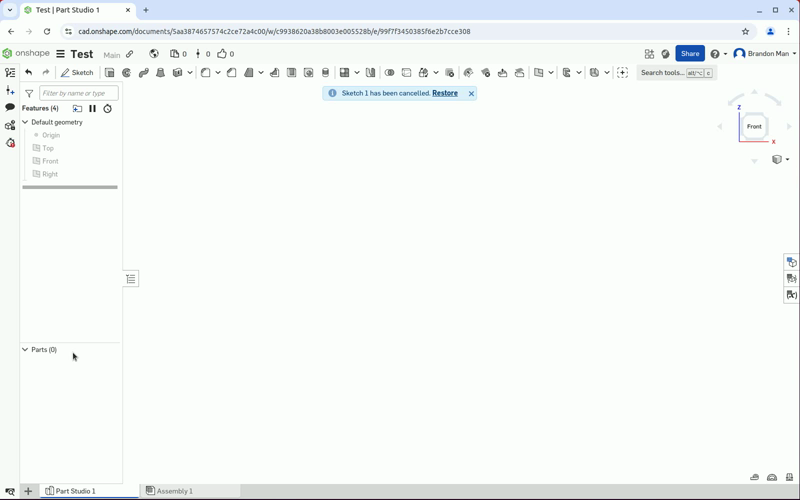
key(shift+y)
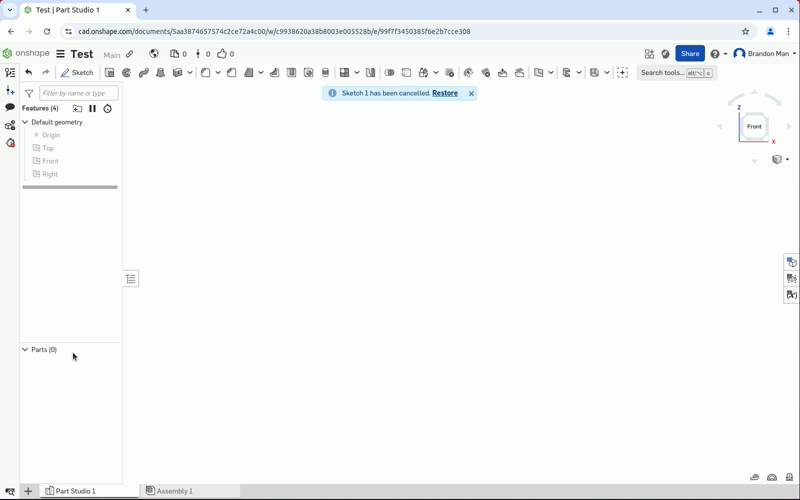
key(shift+s)
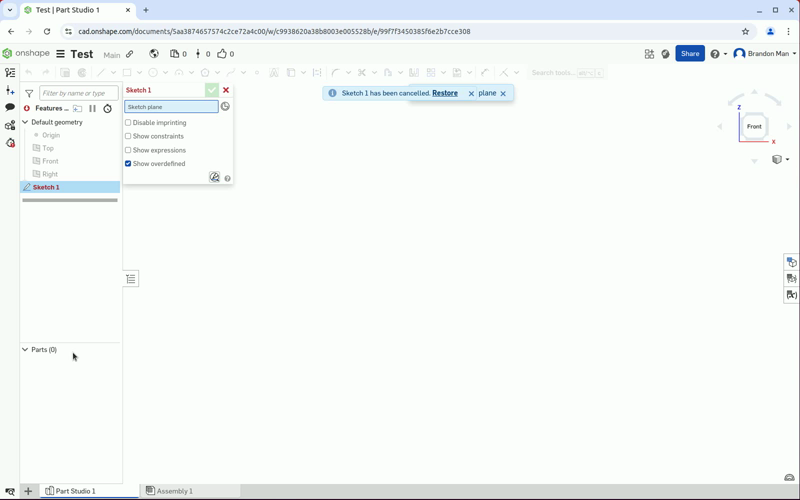
mouse_move(73, 163)
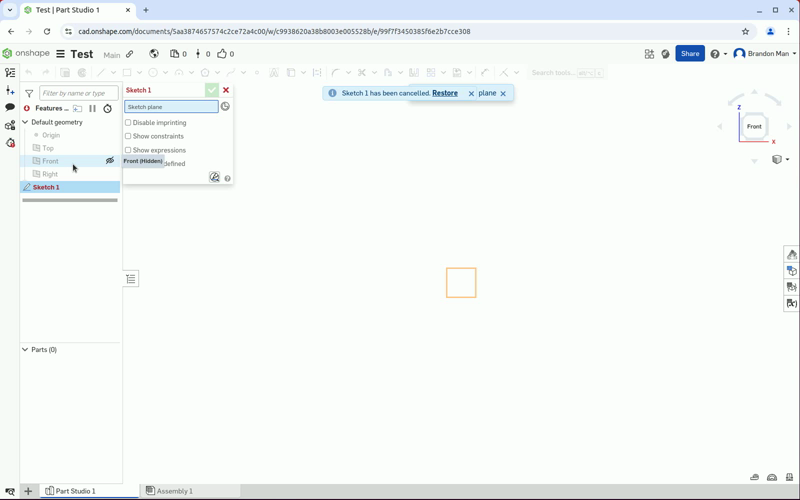
click(73, 163)
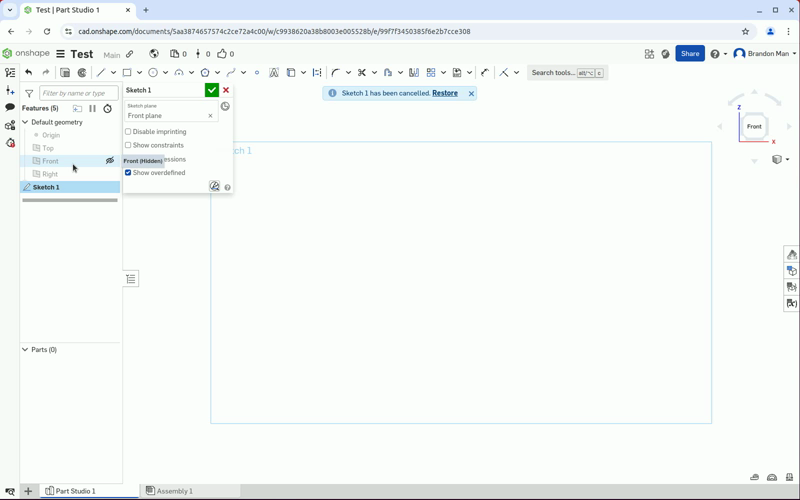
mouse_move(73, 352)
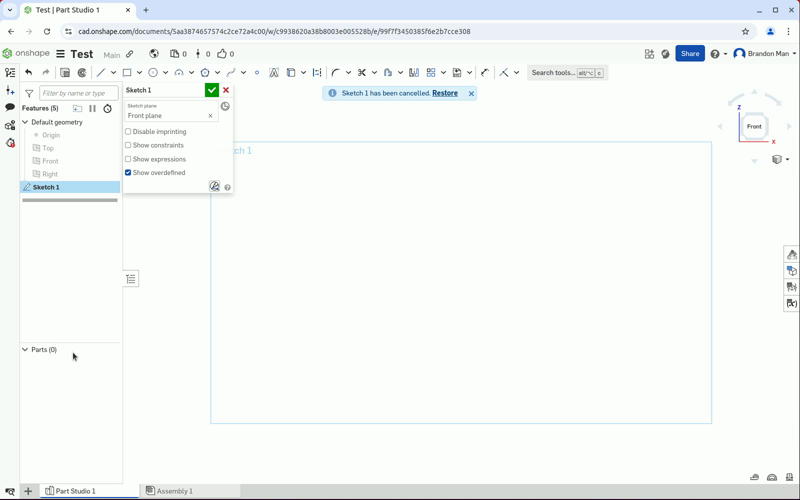
key(y)
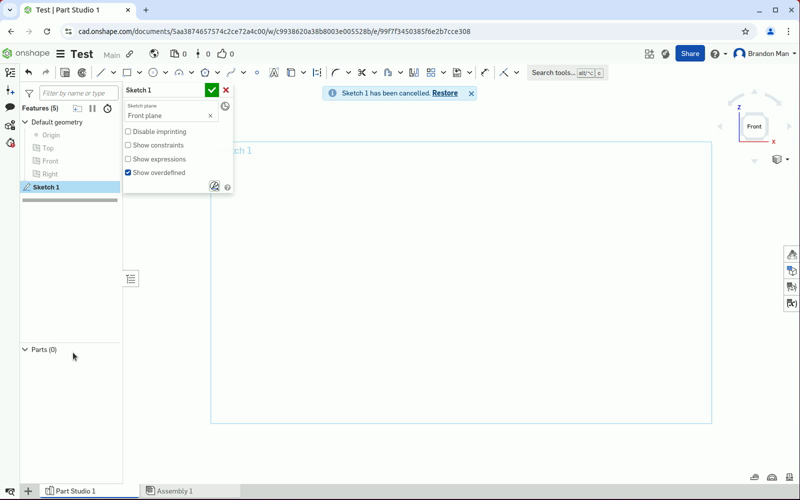
key(c)
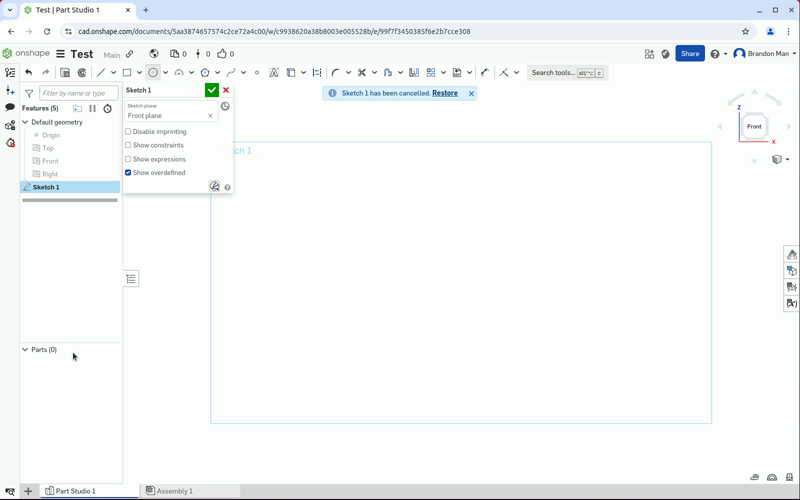
key_down(shift)
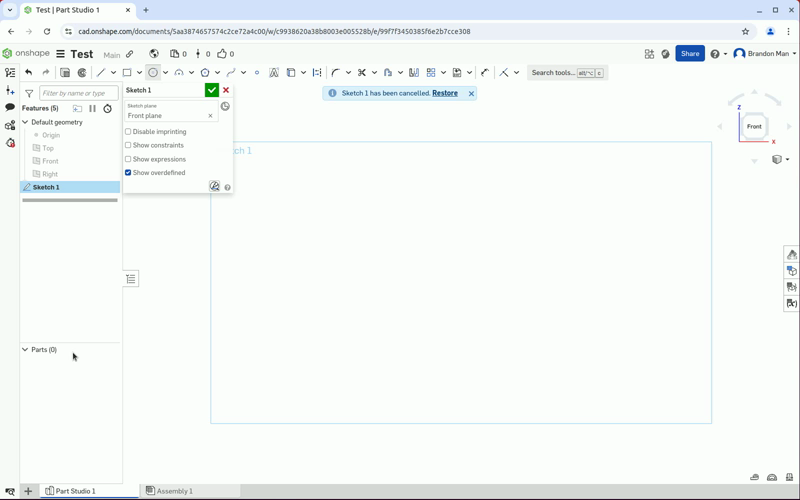
mouse_move(461, 282)
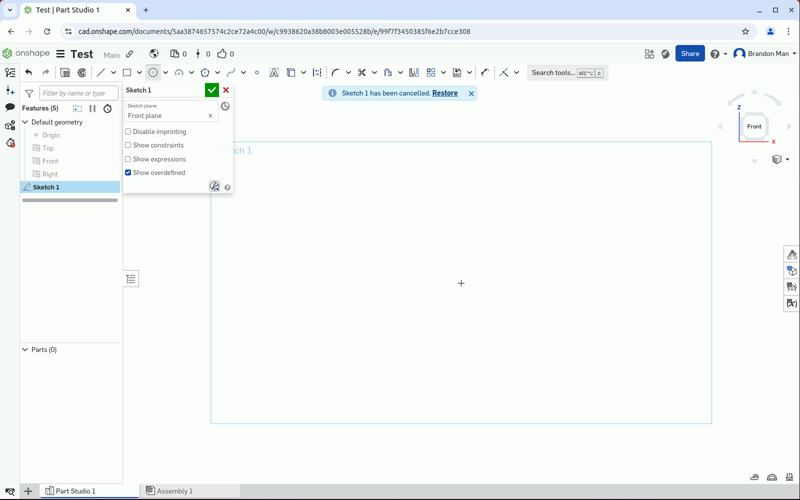
click(461, 282)
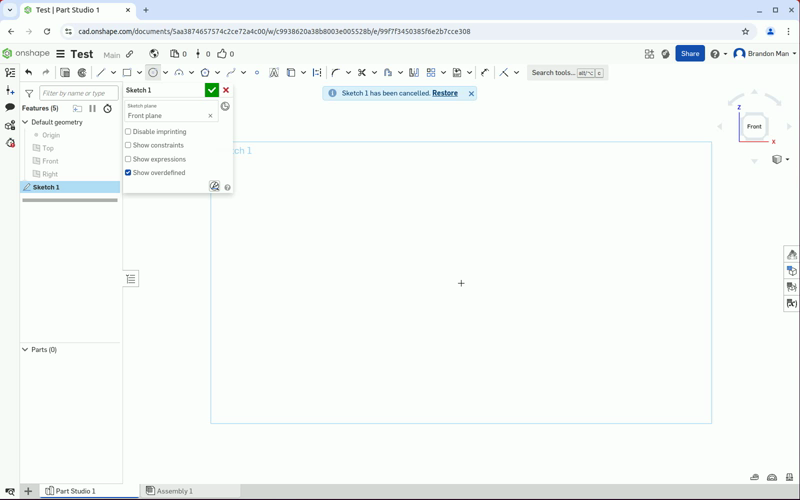
key_up(shift)
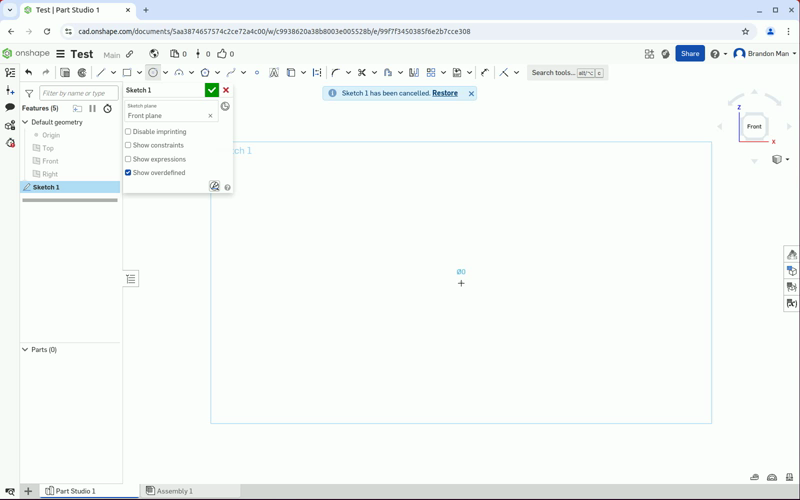
mouse_move(505, 282)
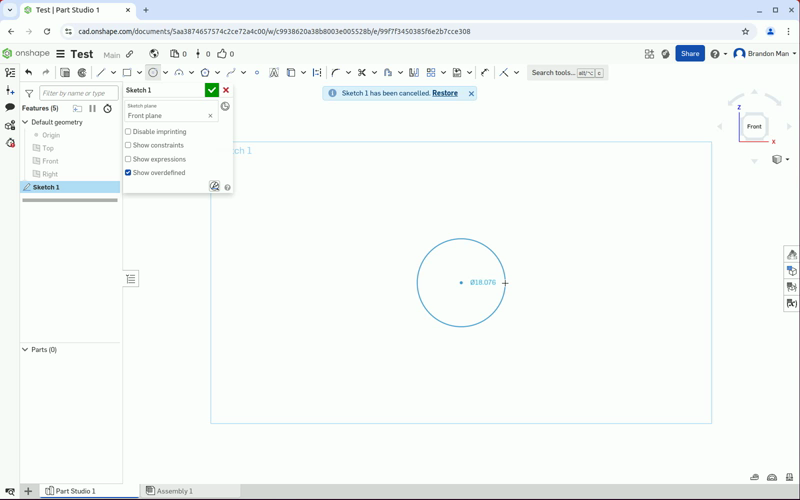
click(505, 282)
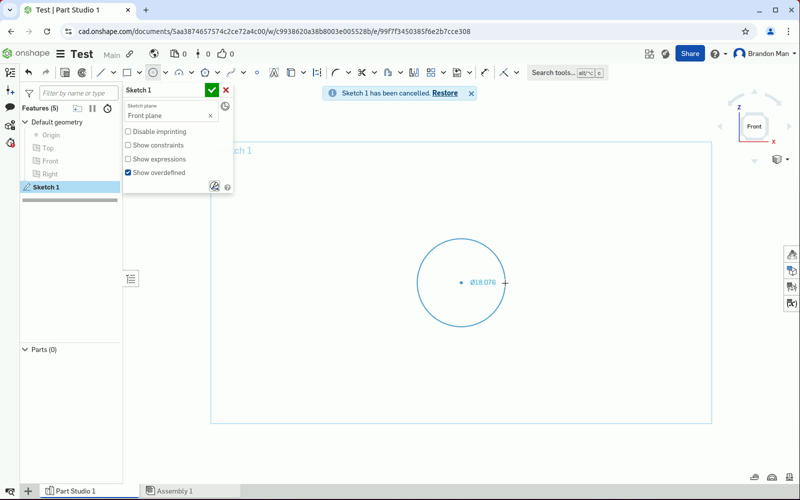
key(esc)
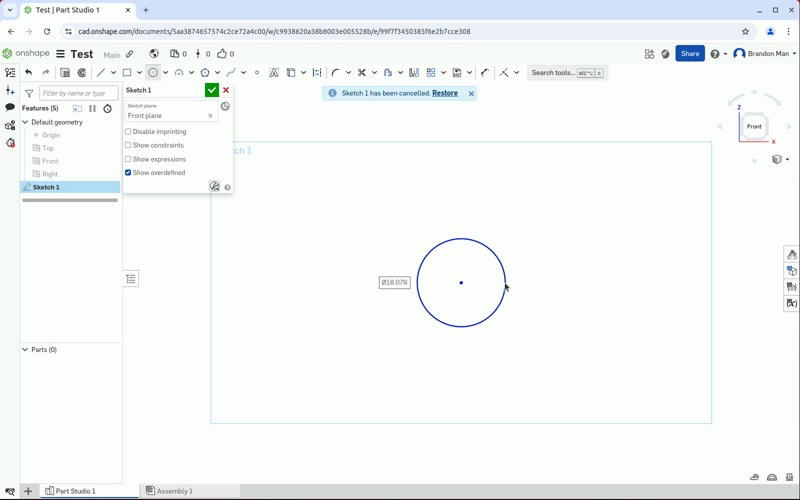
key(c)
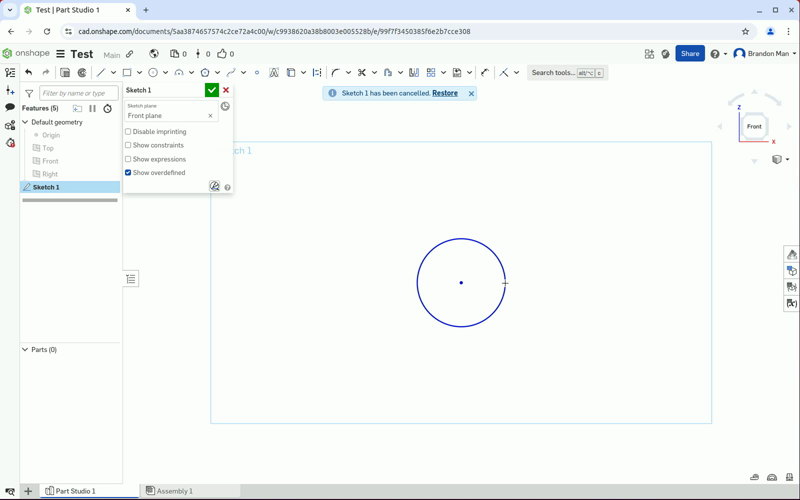
key_down(shift)
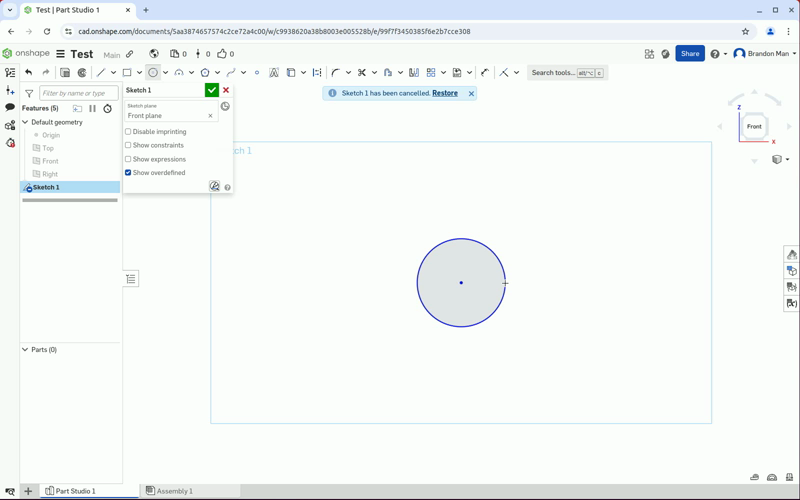
mouse_move(461, 282)
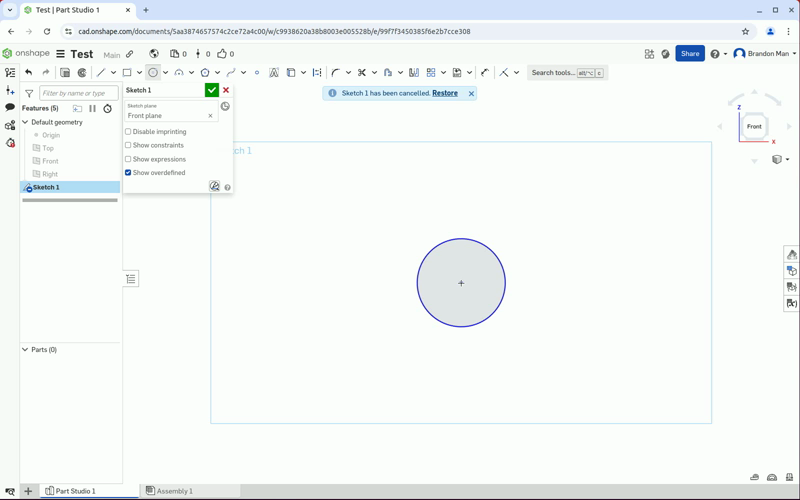
click(461, 282)
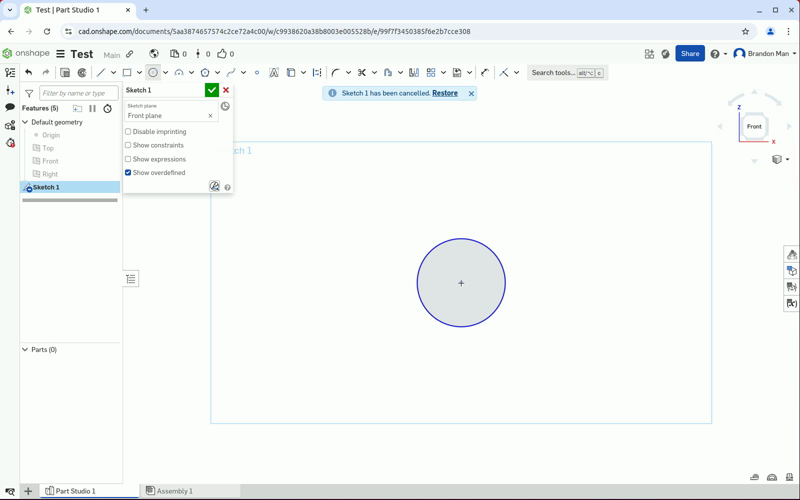
key_up(shift)
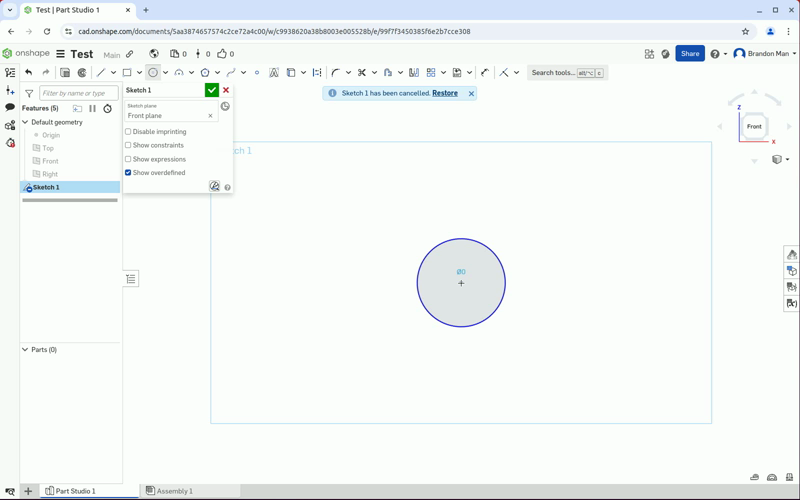
mouse_move(483, 282)
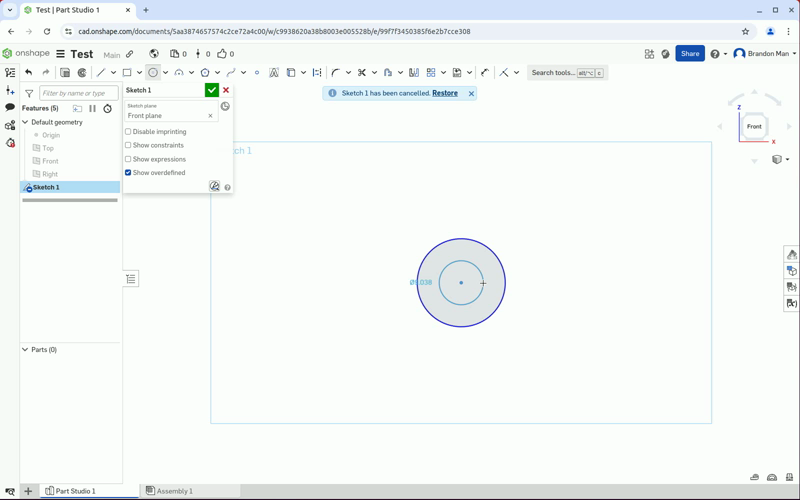
click(483, 282)
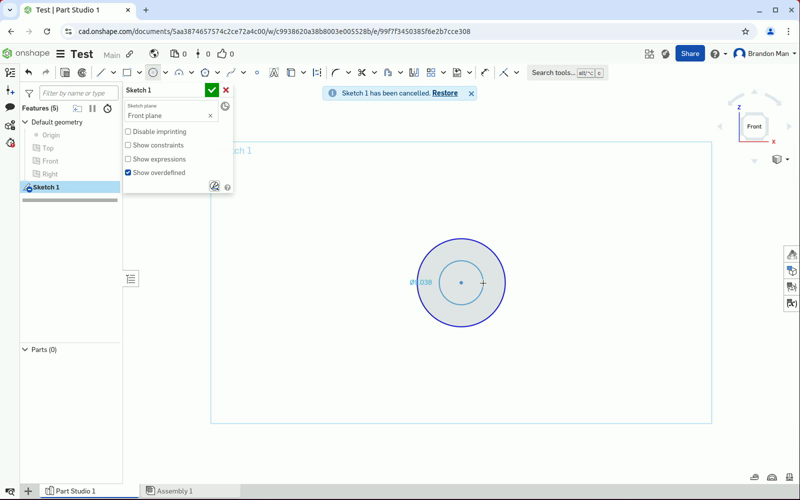
key(esc)
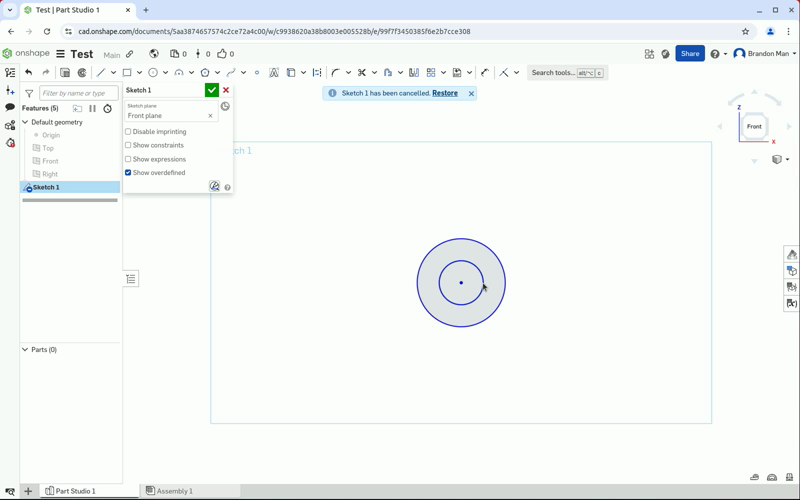
mouse_move(464, 245)
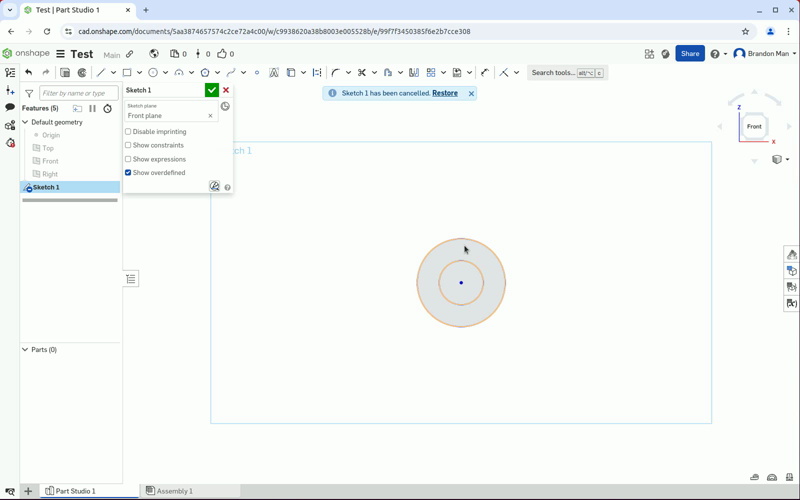
click(464, 245)
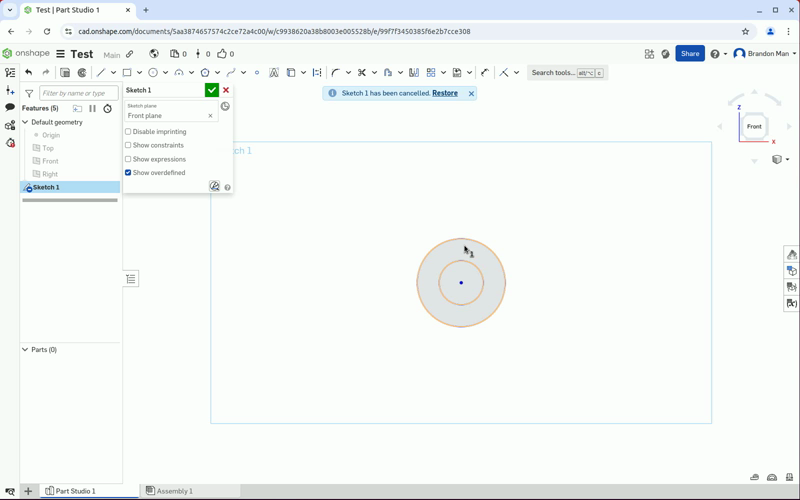
mouse_move(73, 352)
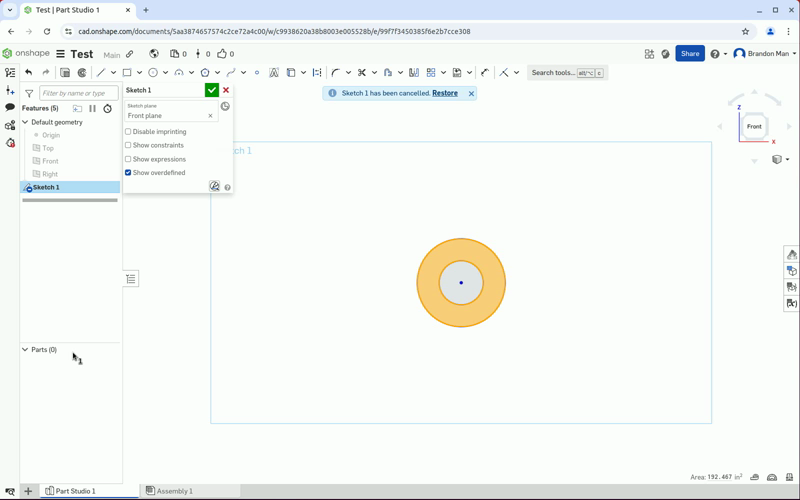
key(shift+y)
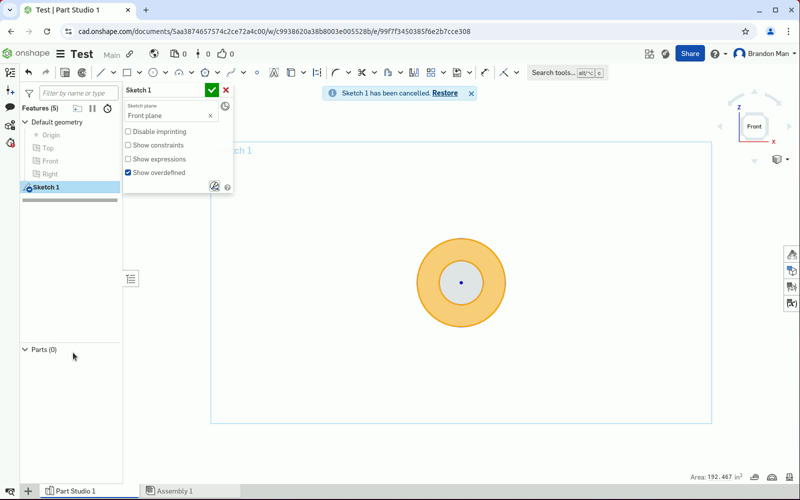
key(shift+e)
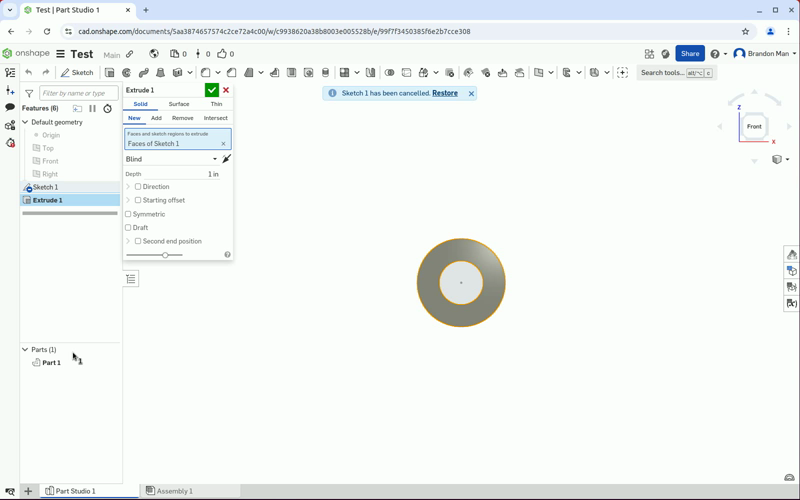
mouse_move(143, 106)
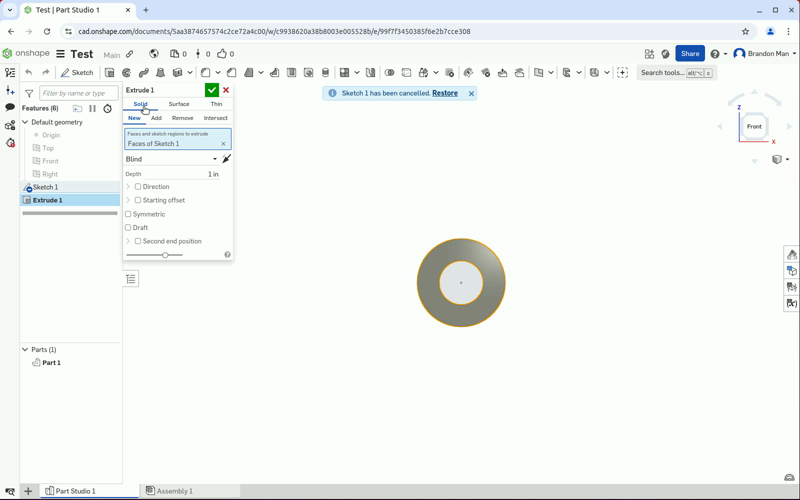
click(143, 106)
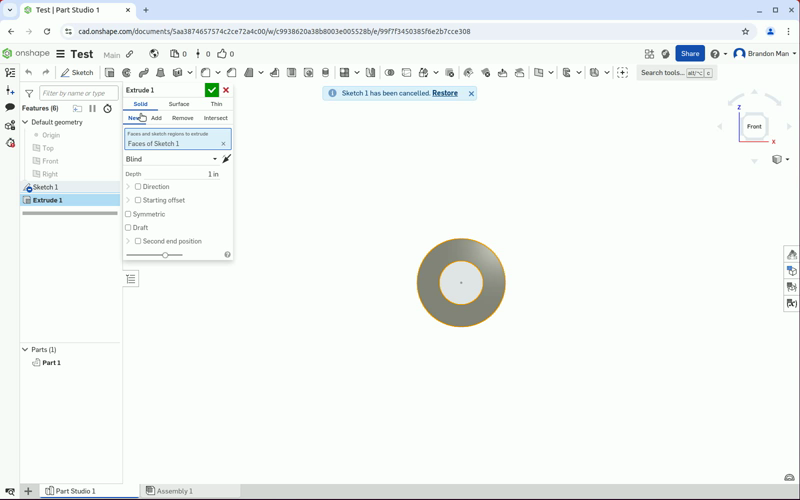
mouse_move(137, 120)
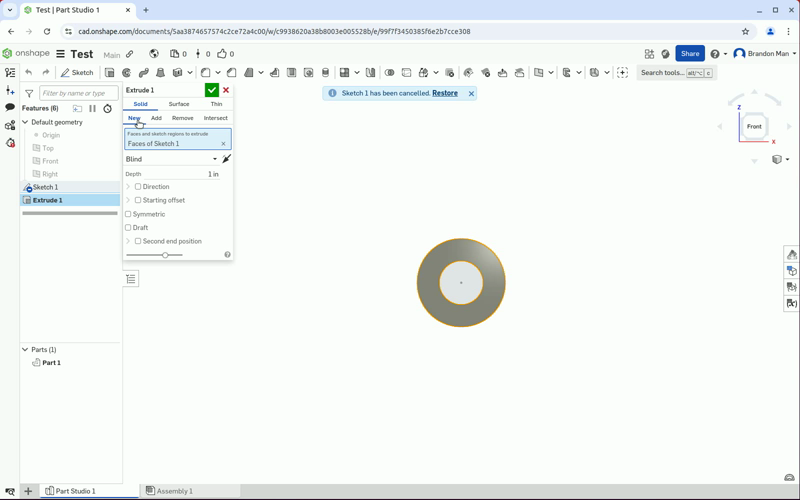
click(137, 120)
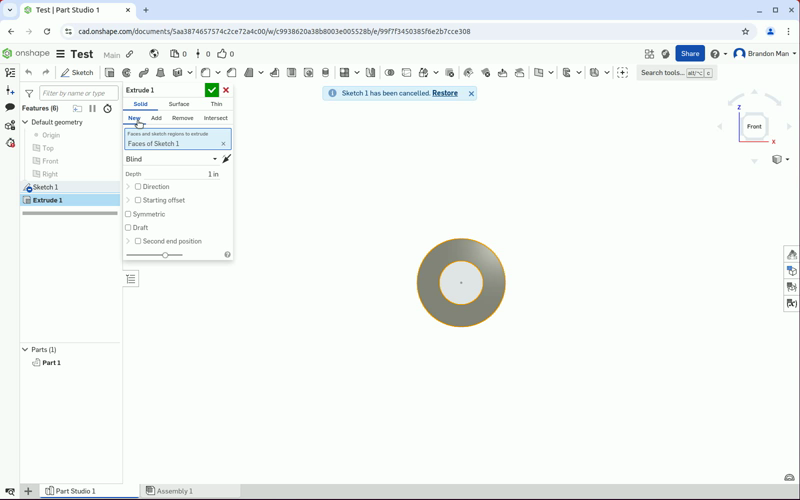
key(tab, 4)
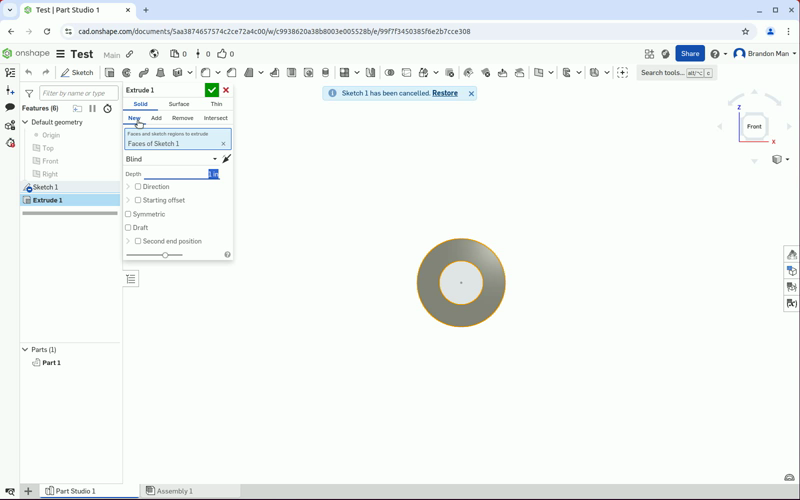
text(7.462)
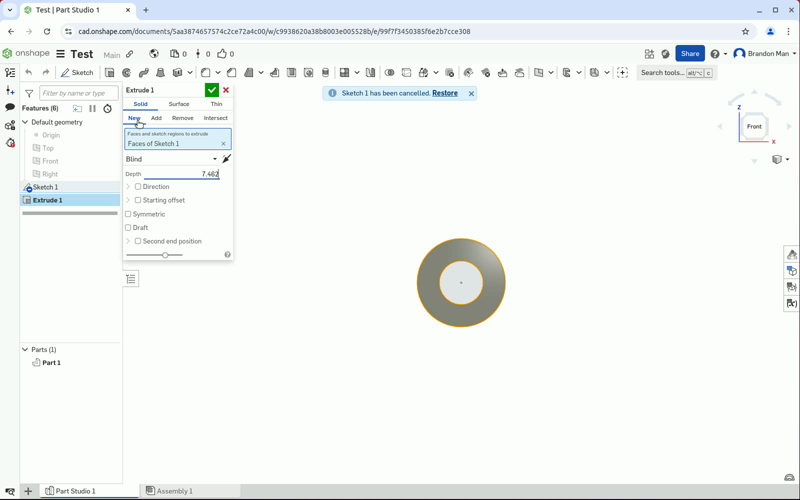
key(enter)
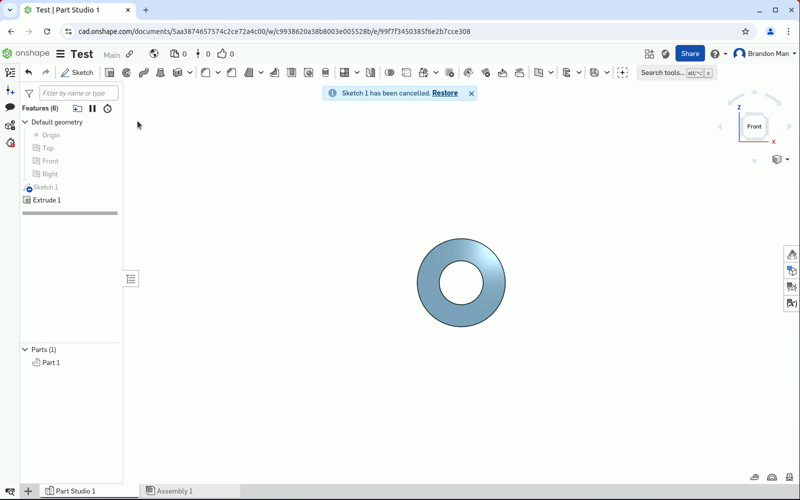
key(shift+h)
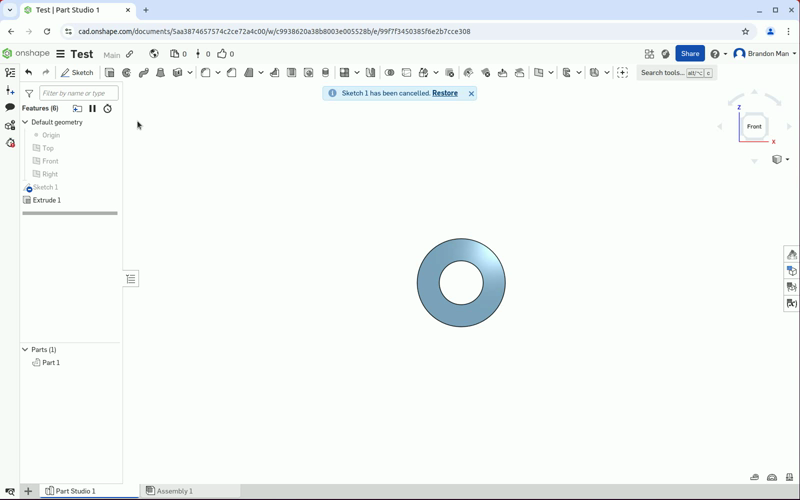
key(shift+h)
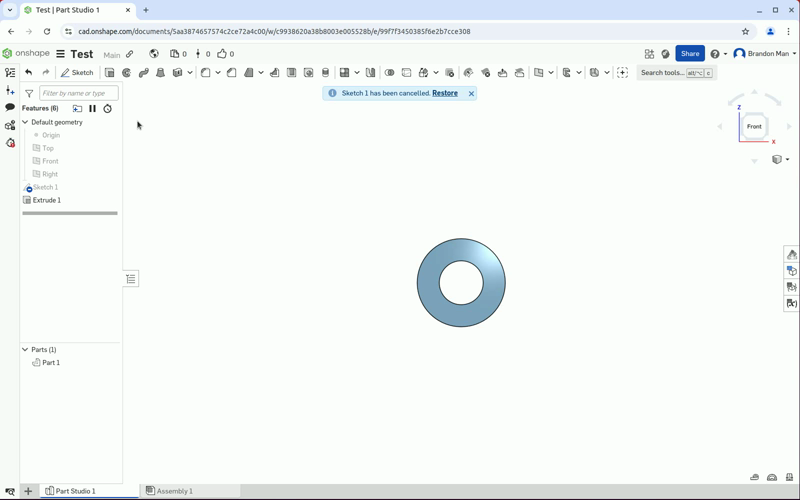
mouse_move(73, 189)
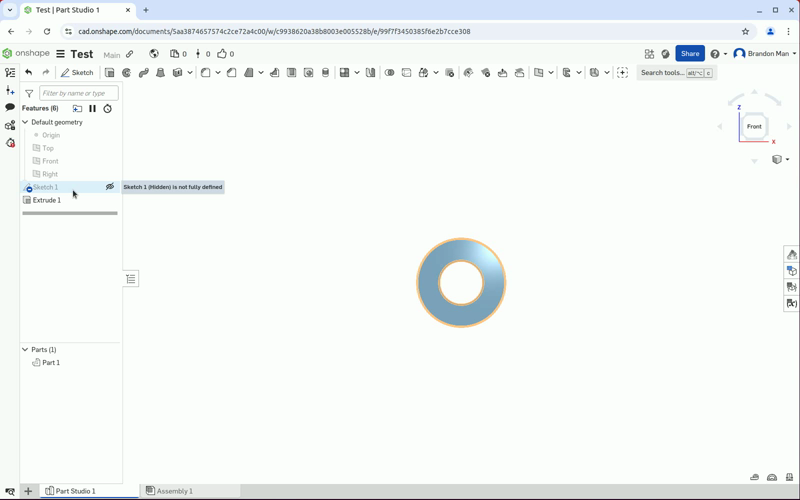
click(73, 189)
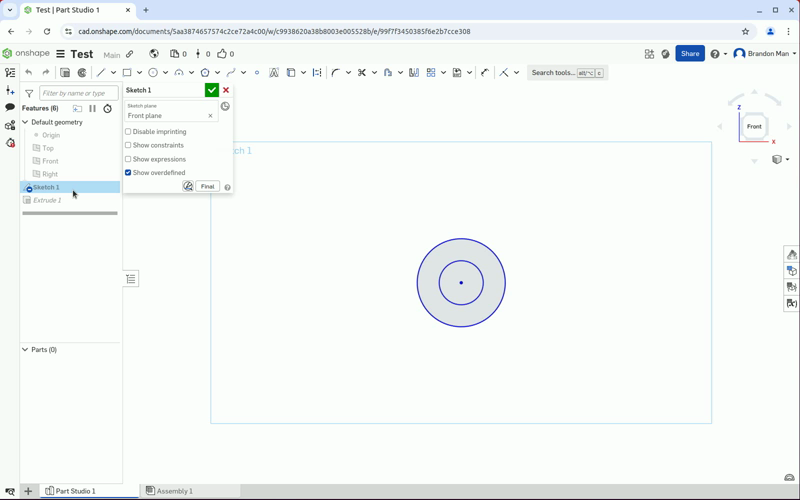
mouse_move(229, 92)
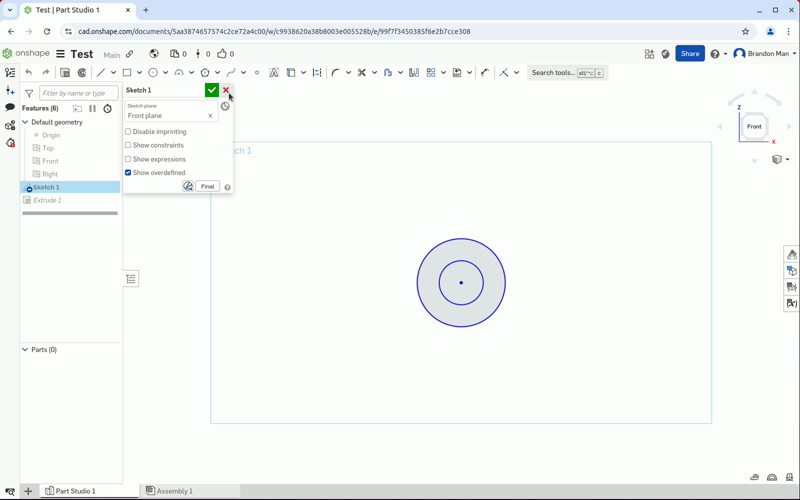
click(229, 92)
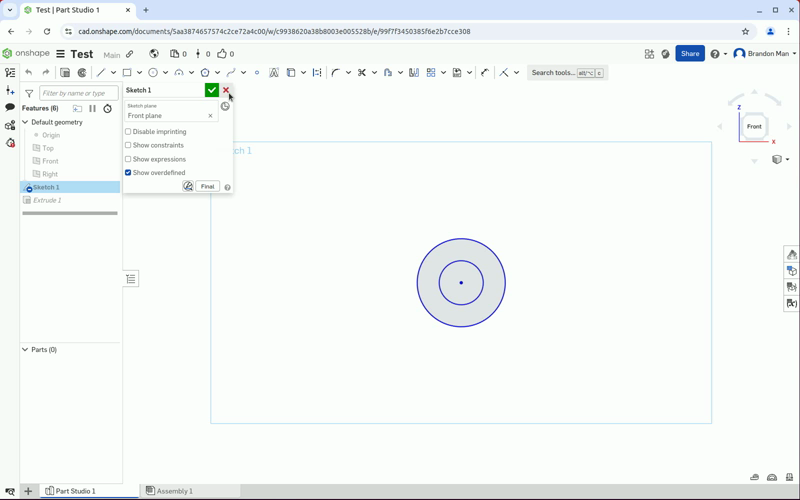
key(shift+s)
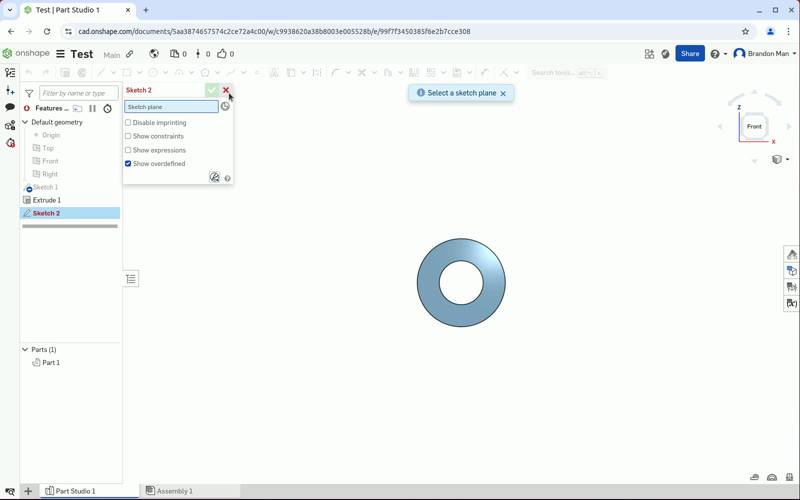
mouse_move(73, 163)
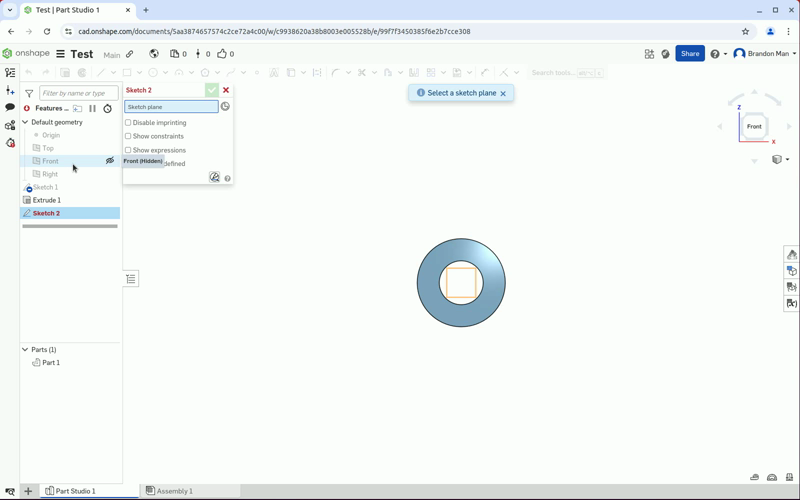
click(73, 163)
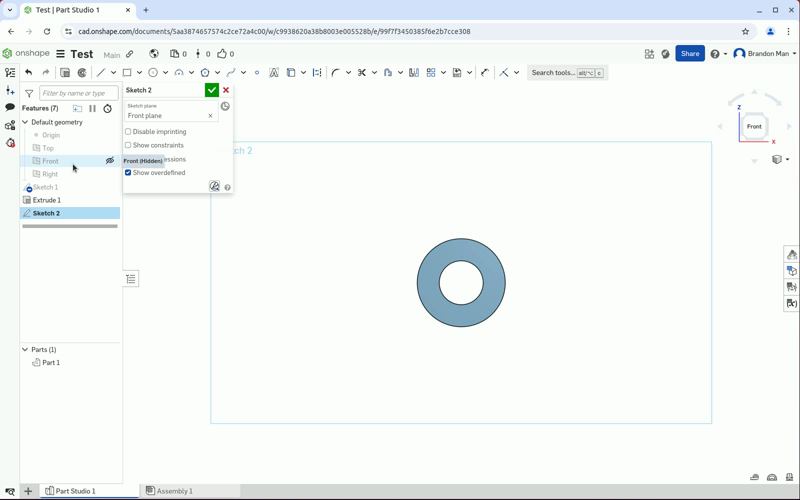
mouse_move(73, 352)
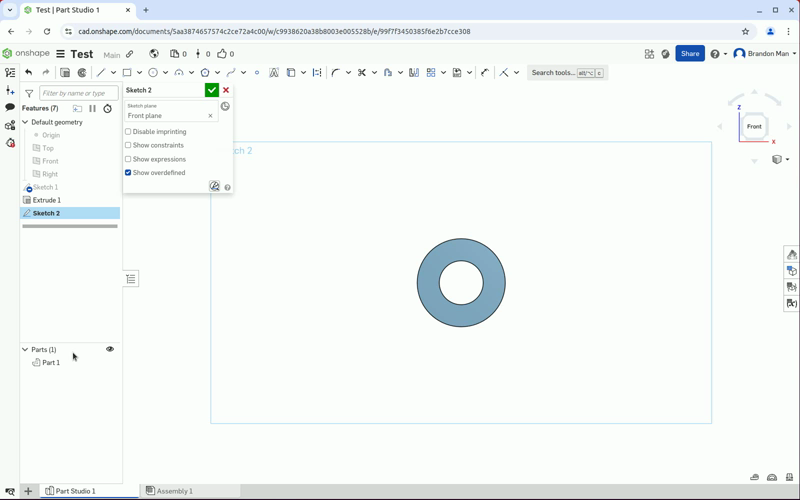
key(y)
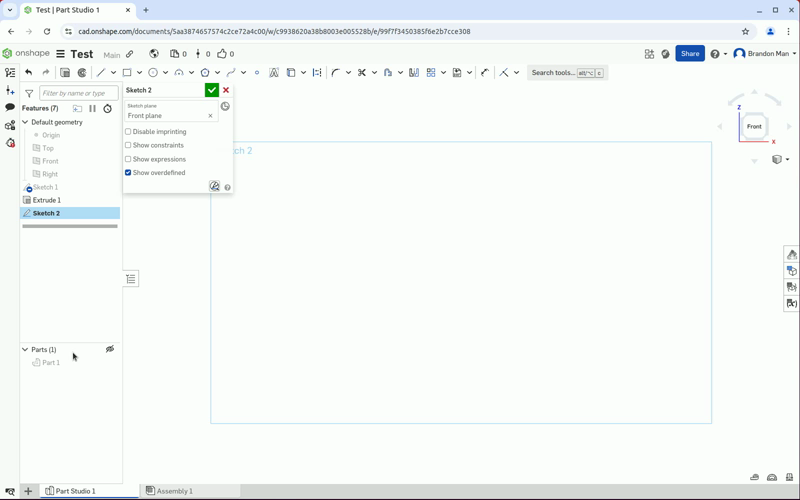
key(l)
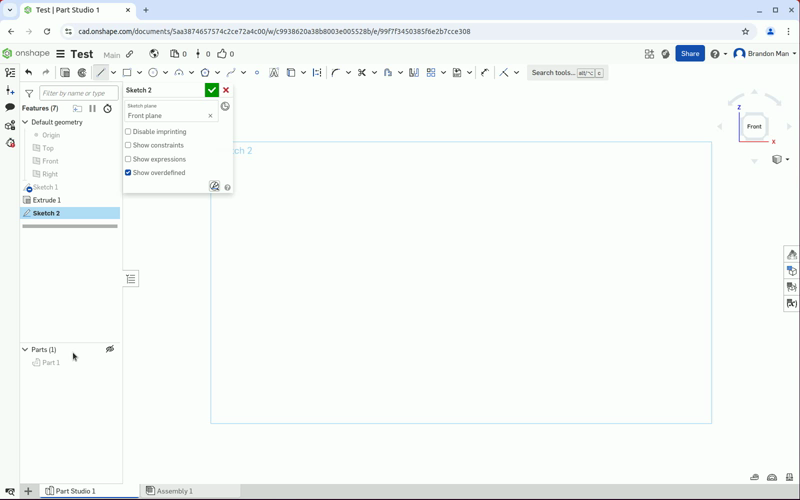
key_down(shift)
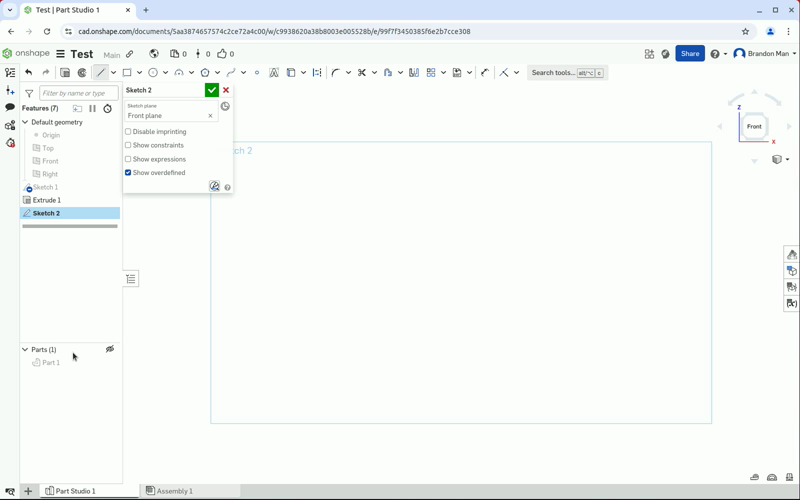
mouse_move(470, 326)
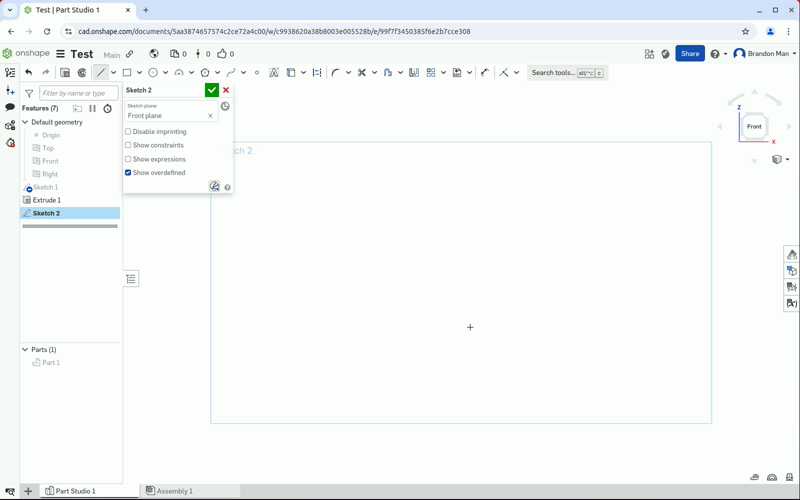
click(470, 326)
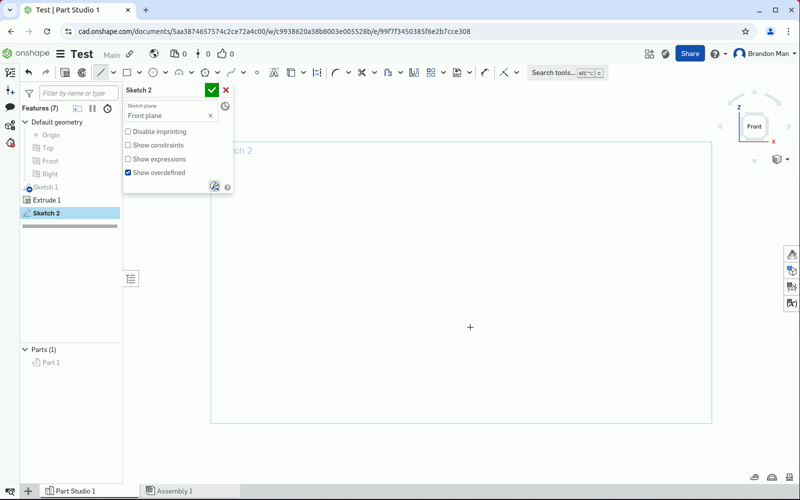
key_up(shift)
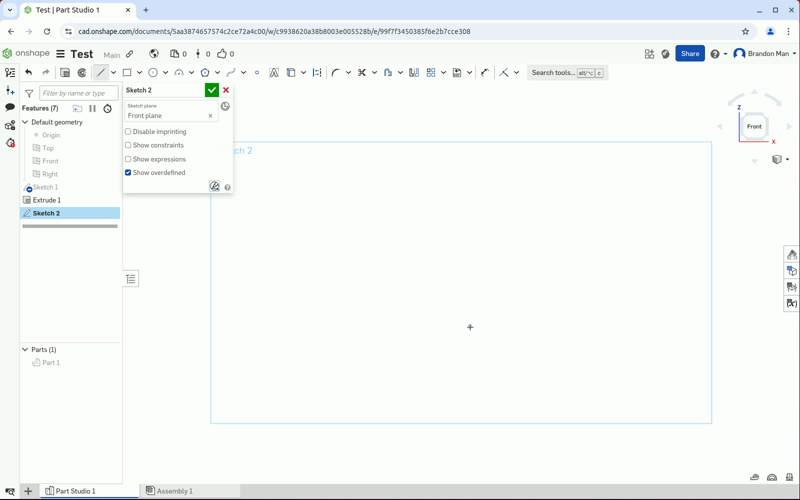
key_down(shift)
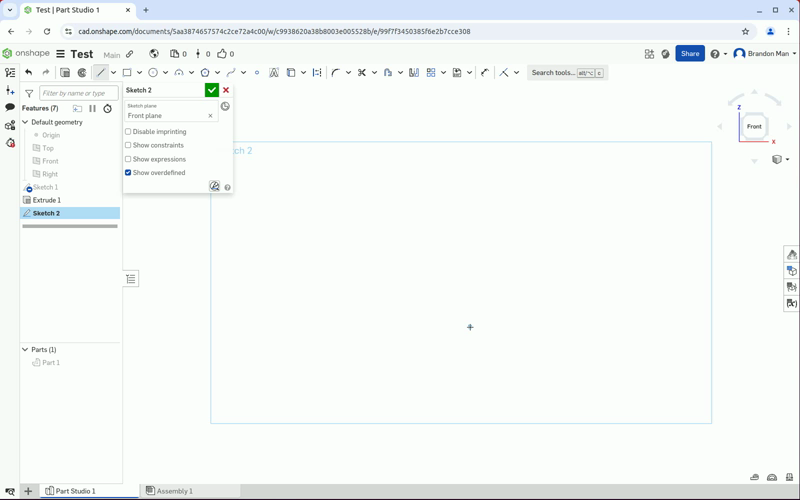
mouse_move(546, 309)
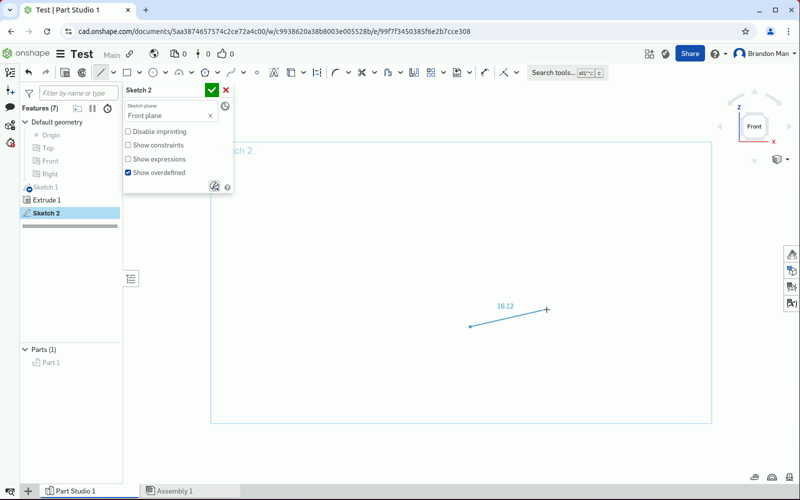
click(546, 309)
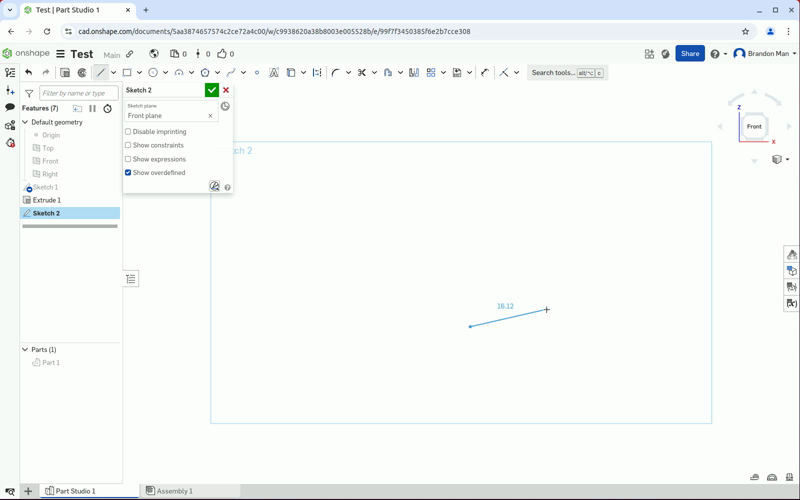
key_up(shift)
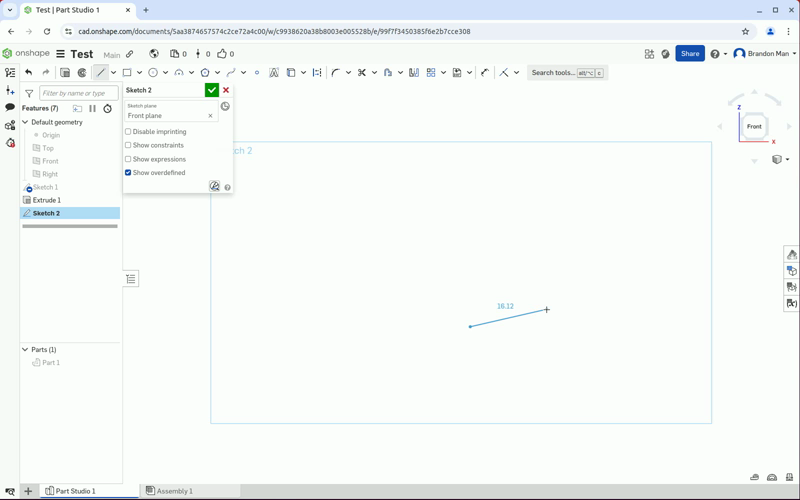
key(esc)
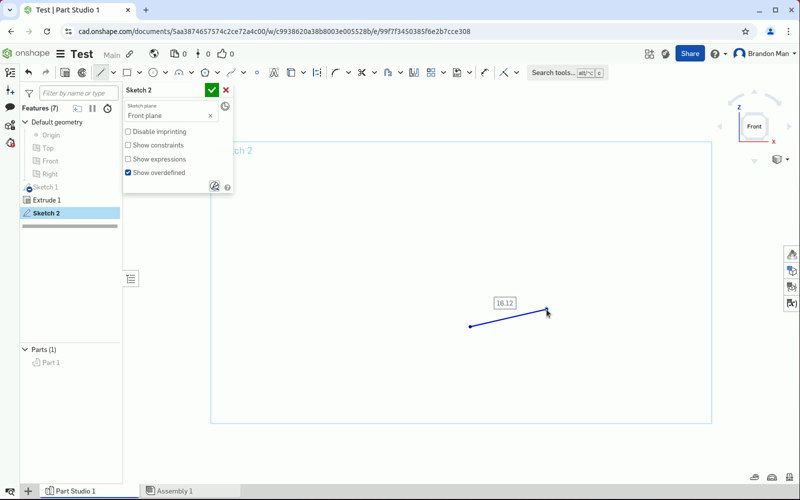
key(a)
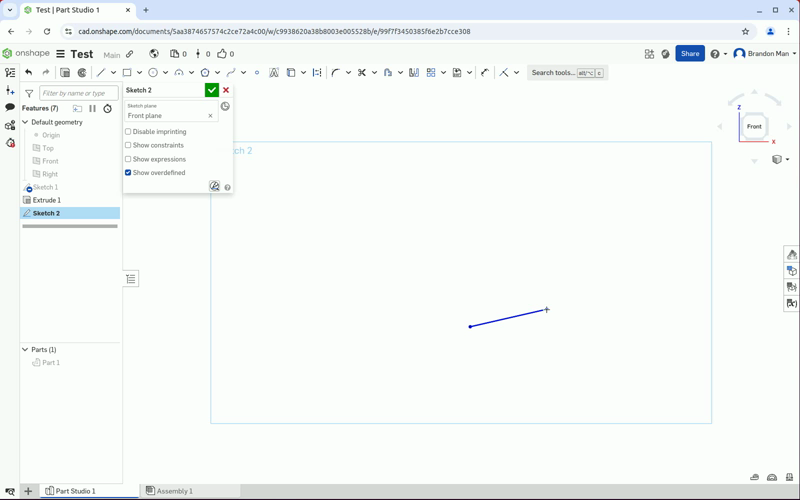
mouse_move(546, 309)
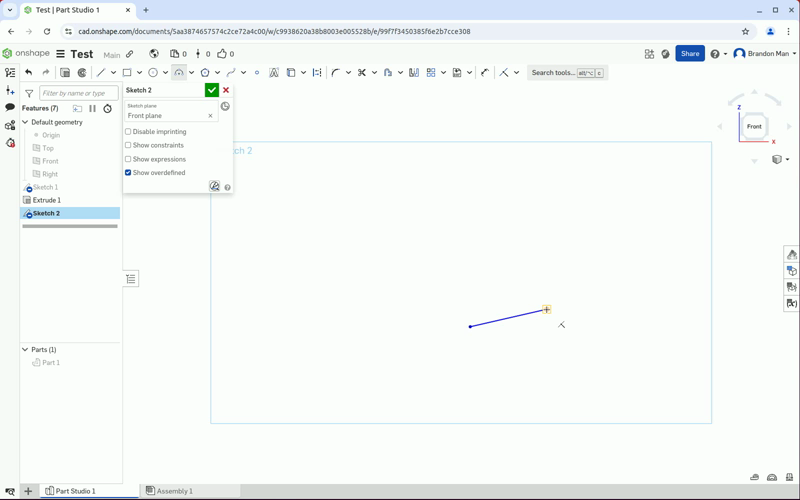
click(546, 309)
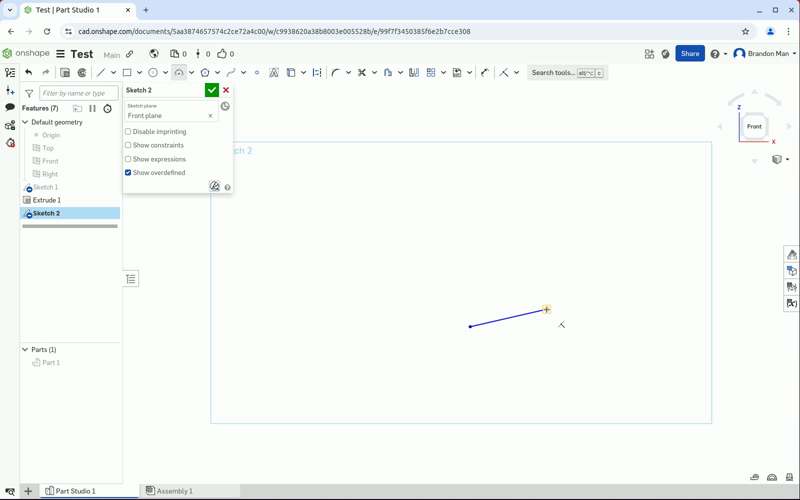
key_down(shift)
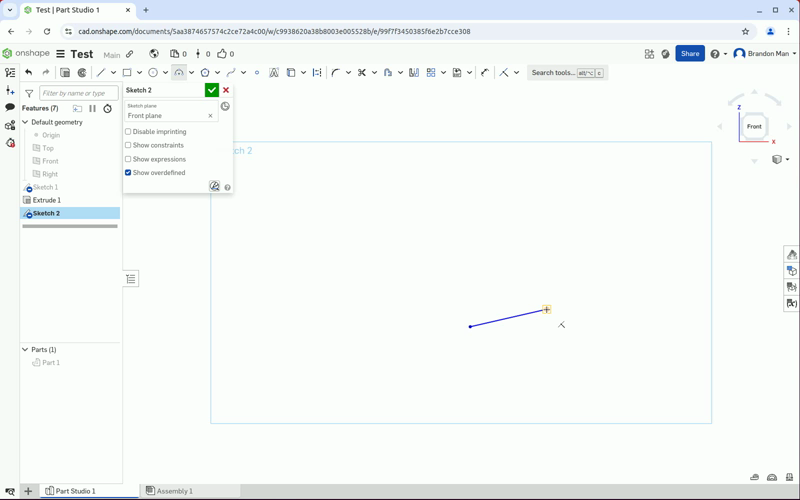
mouse_move(550, 258)
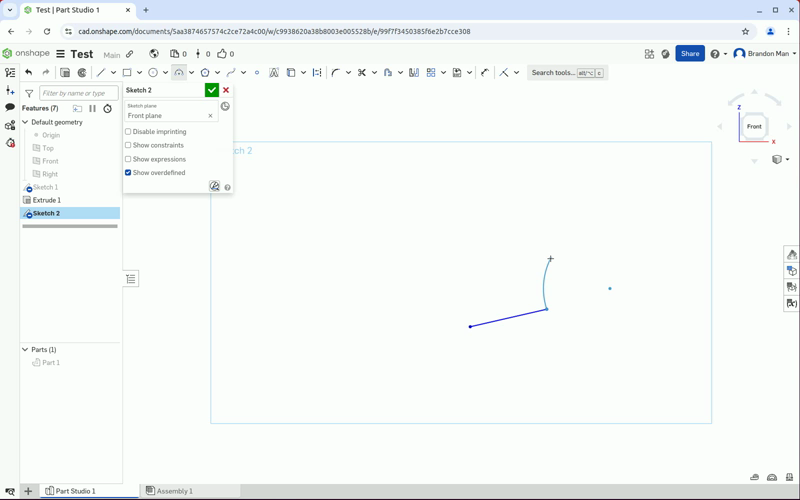
click(550, 258)
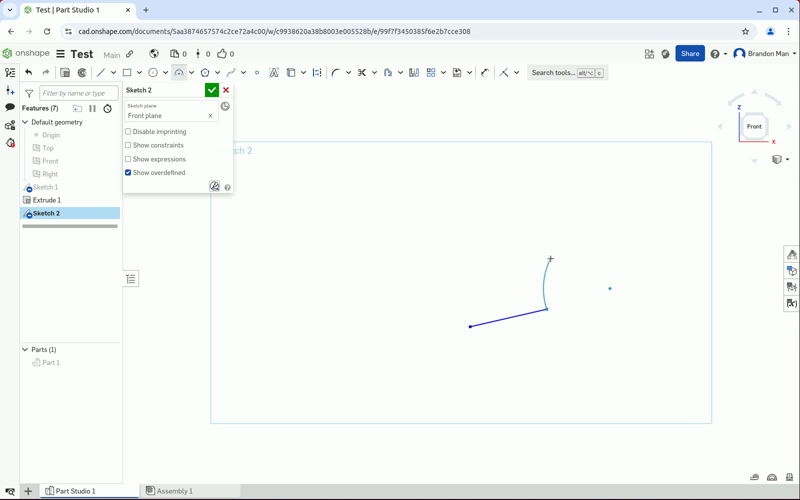
mouse_move(522, 282)
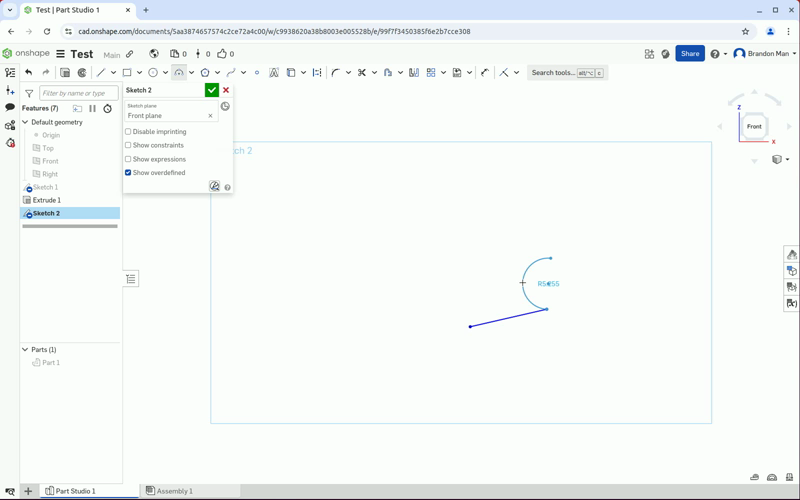
click(522, 282)
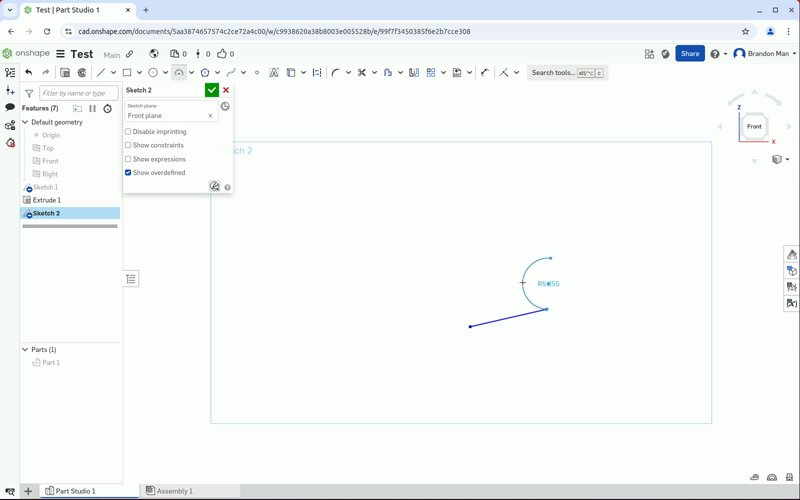
key_up(shift)
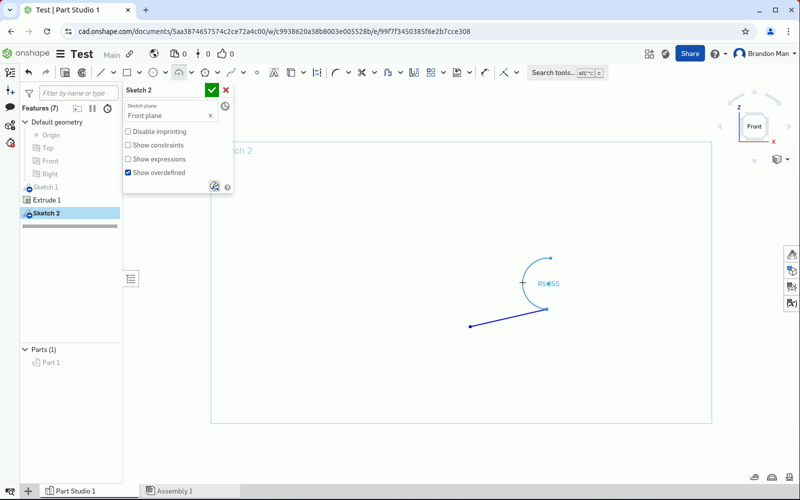
key(esc)
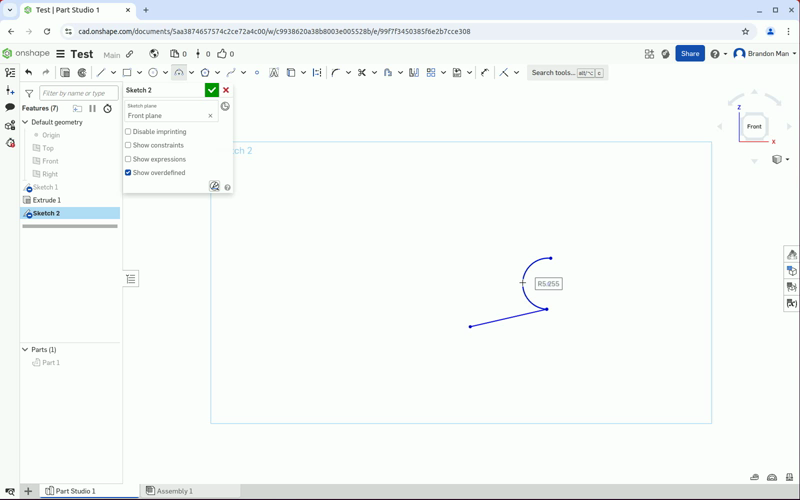
key(l)
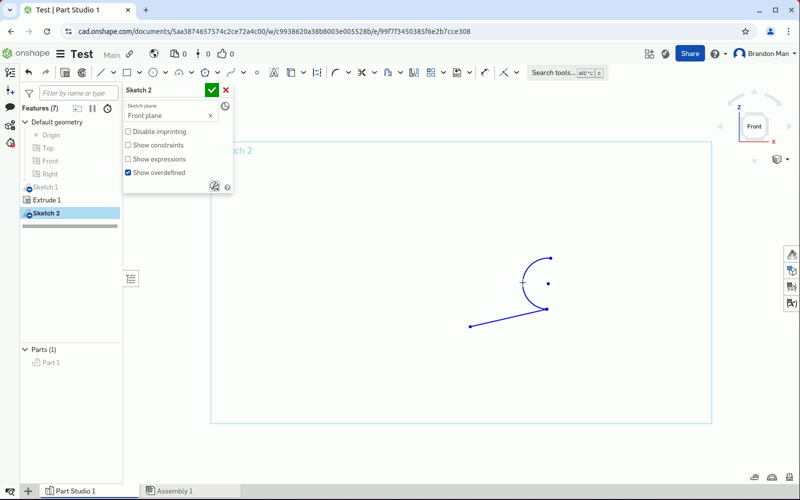
mouse_move(550, 258)
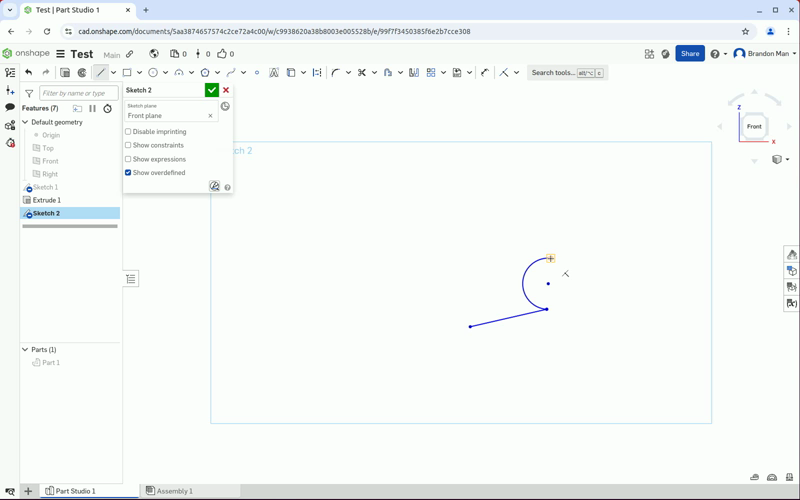
click(550, 258)
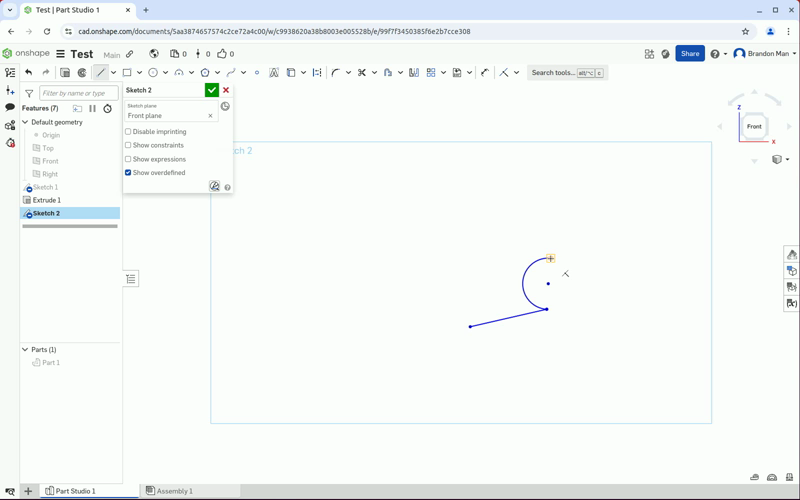
key_down(shift)
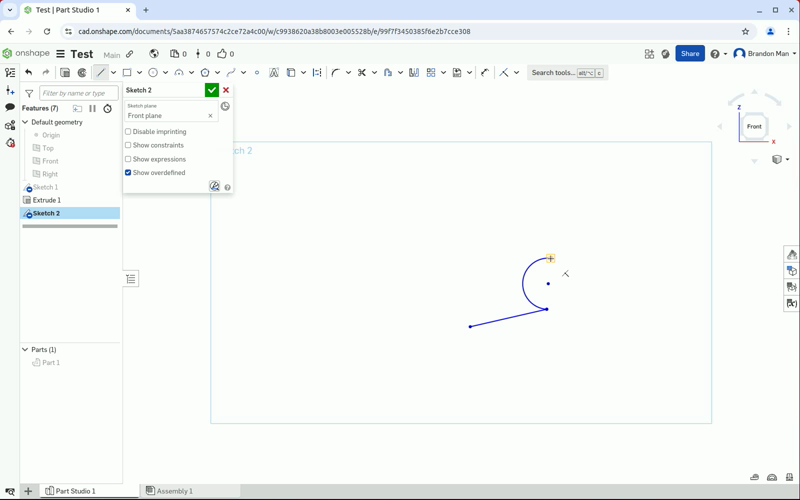
mouse_move(470, 240)
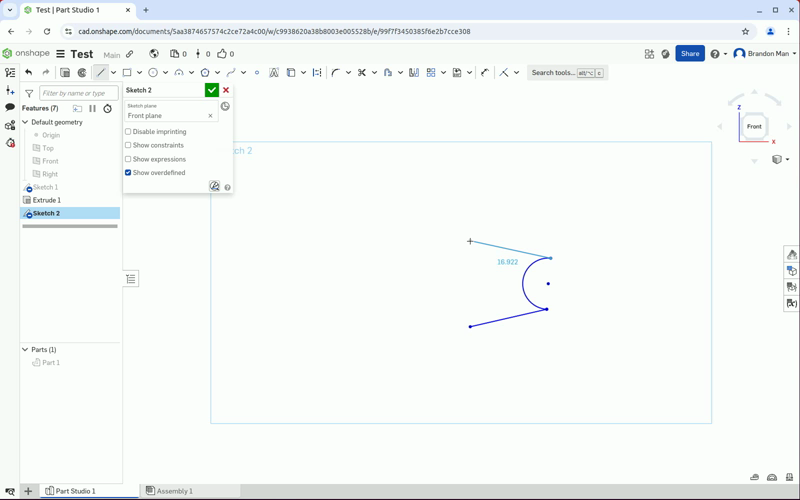
click(470, 240)
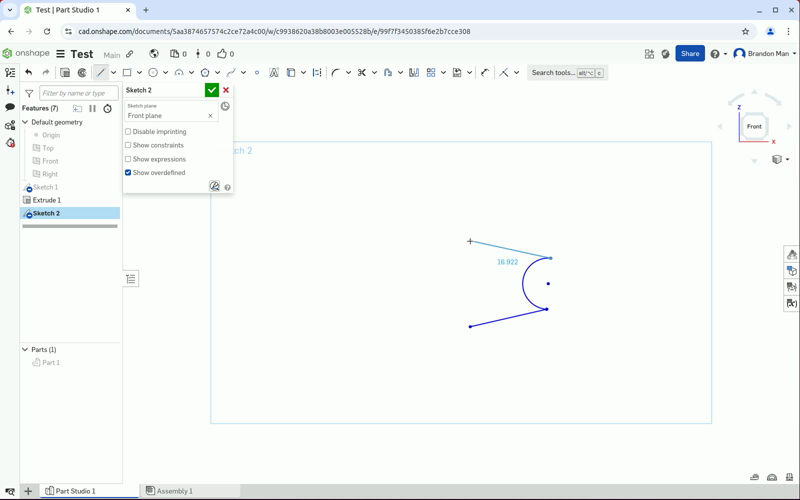
key_up(shift)
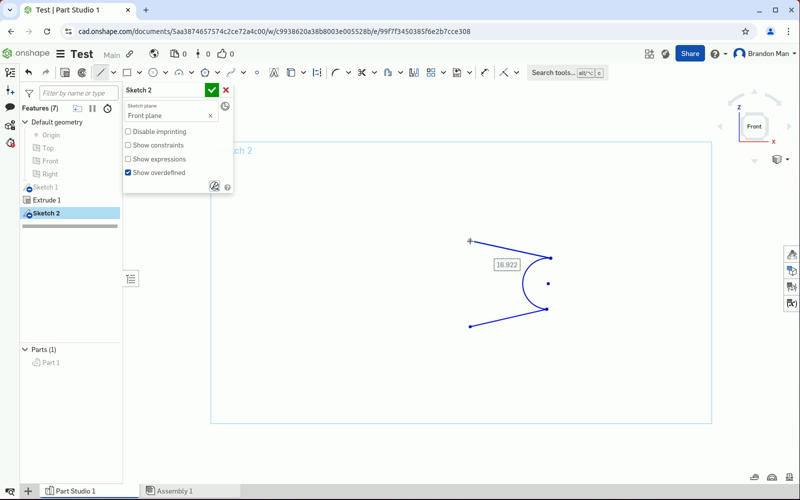
key(esc)
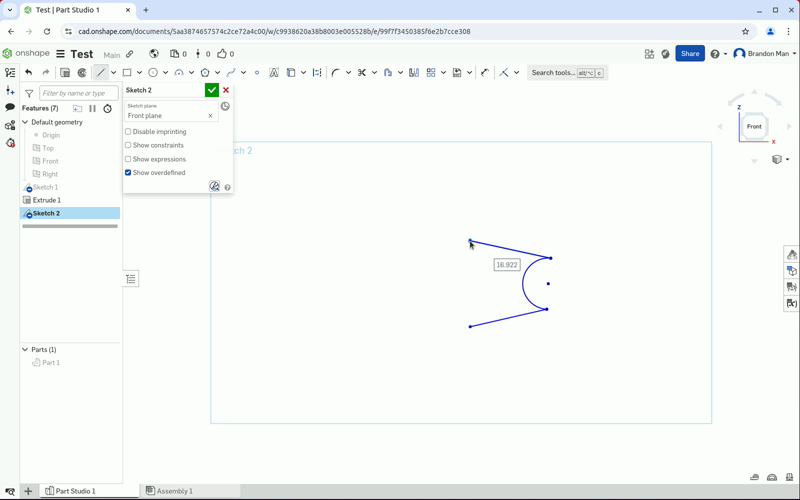
key(a)
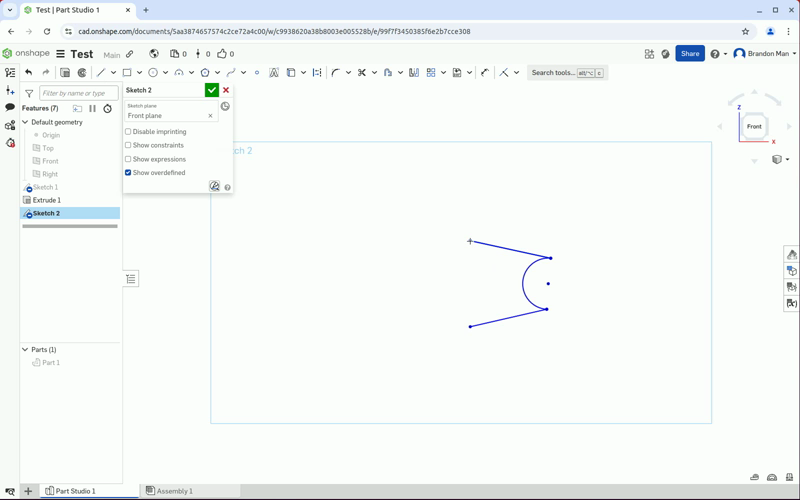
mouse_move(470, 240)
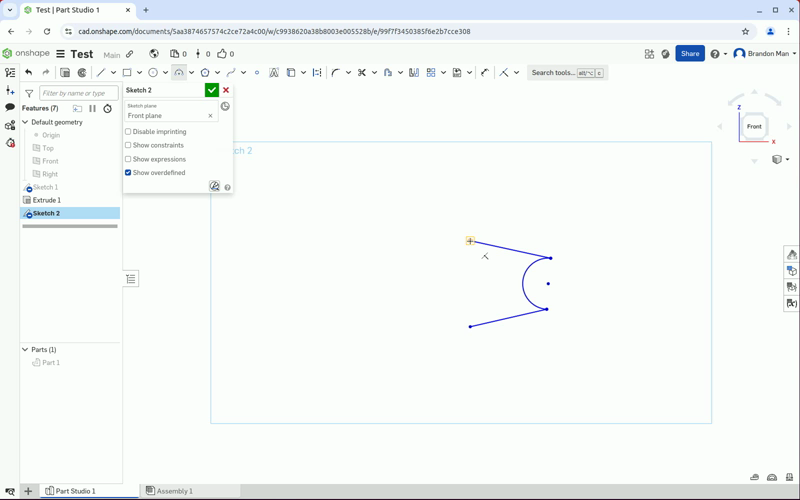
click(470, 240)
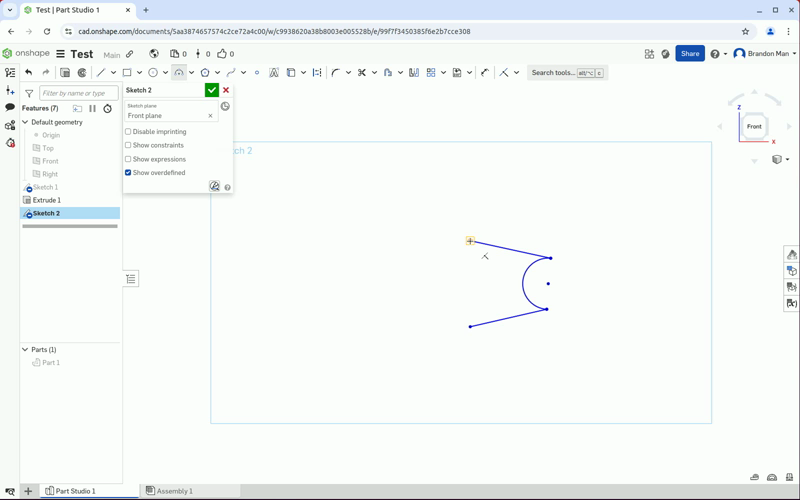
mouse_move(470, 326)
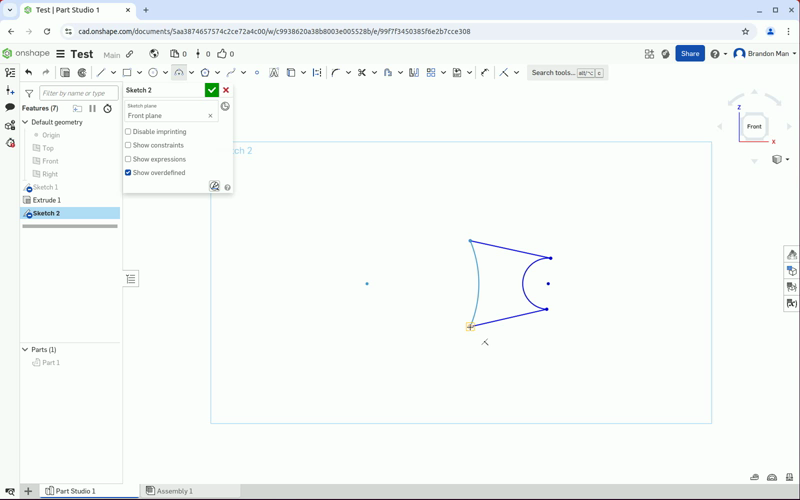
click(470, 326)
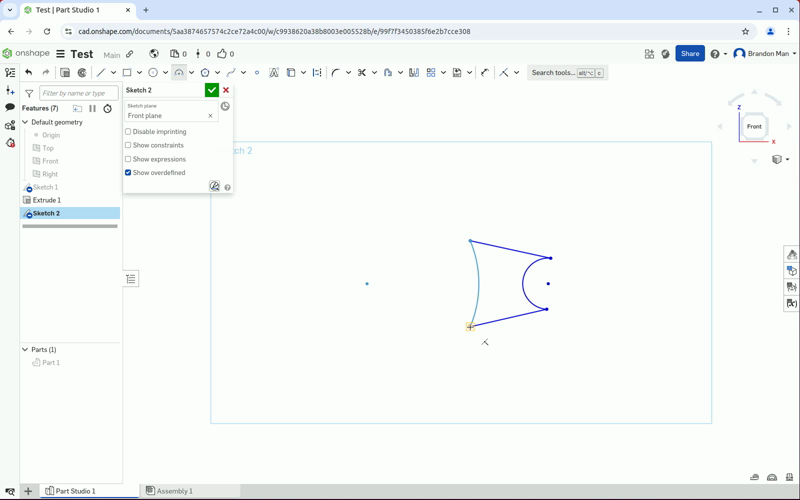
key_down(shift)
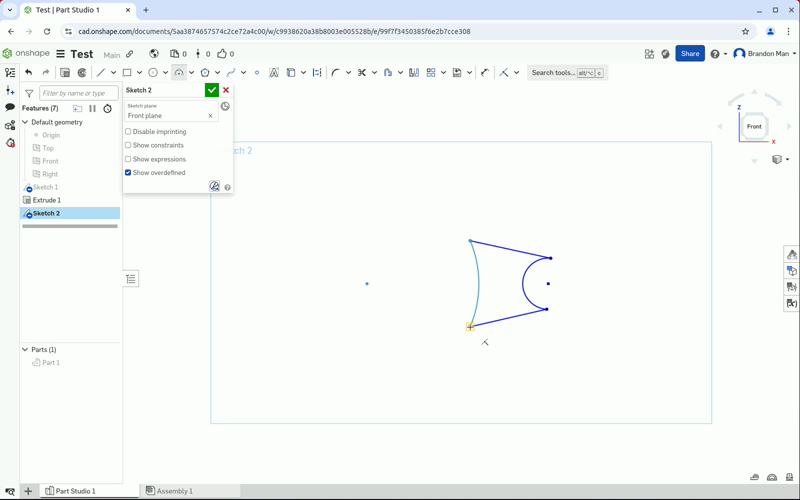
mouse_move(504, 283)
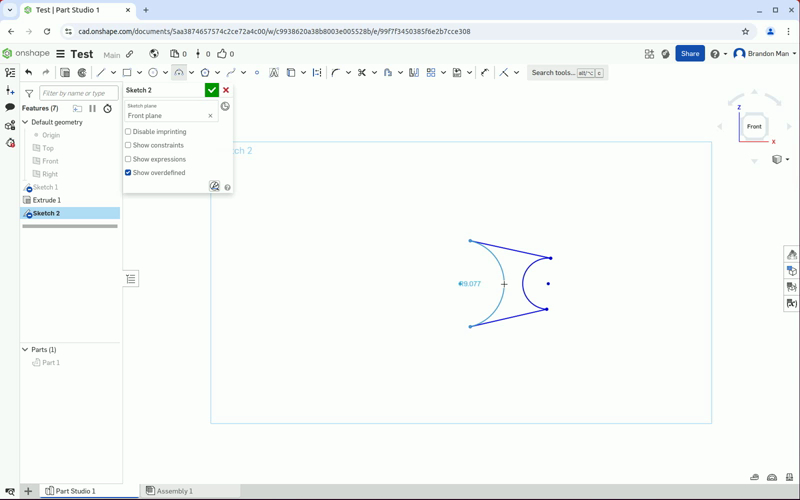
click(504, 283)
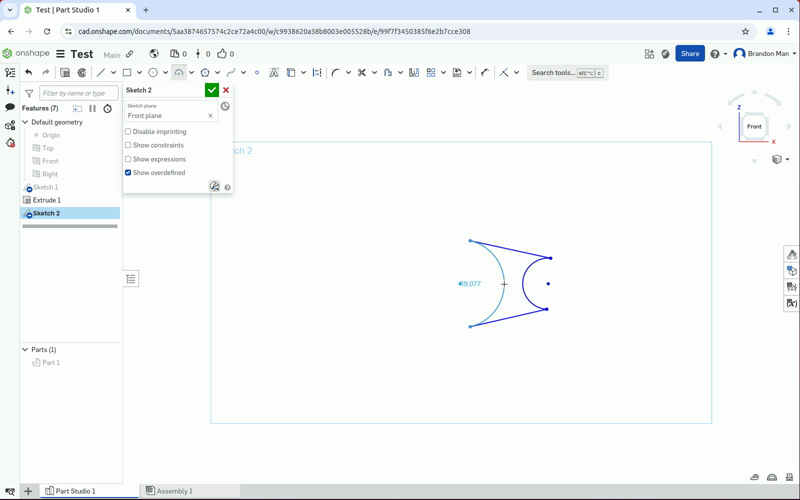
key_up(shift)
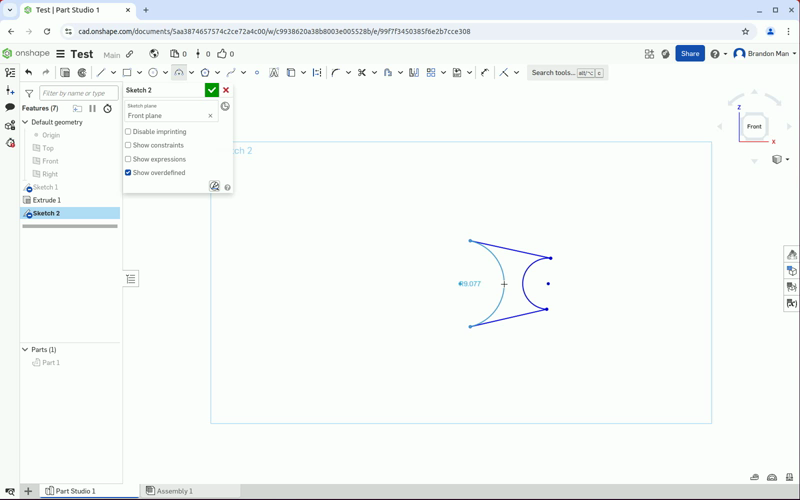
key(esc)
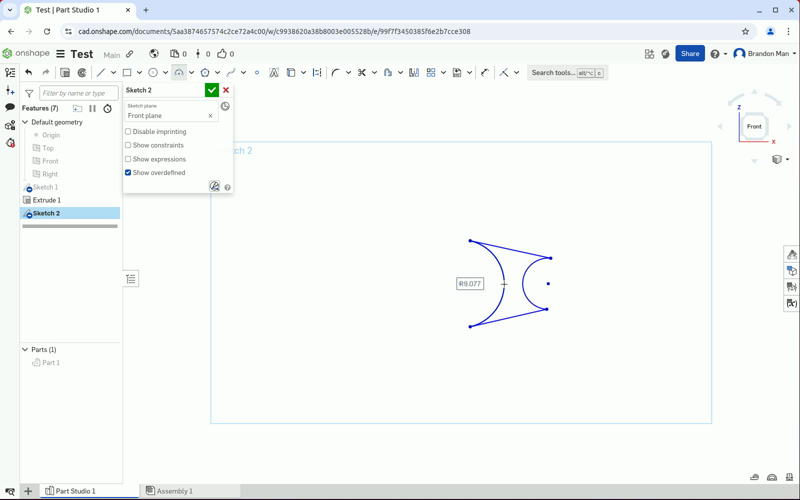
mouse_move(511, 257)
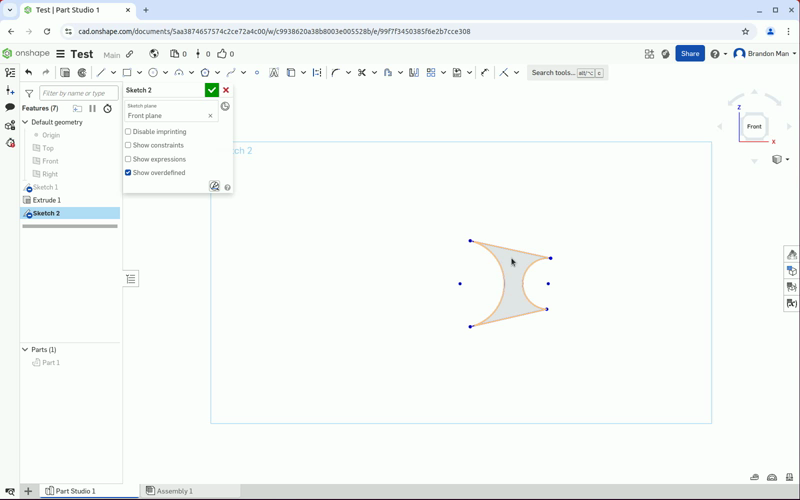
click(511, 257)
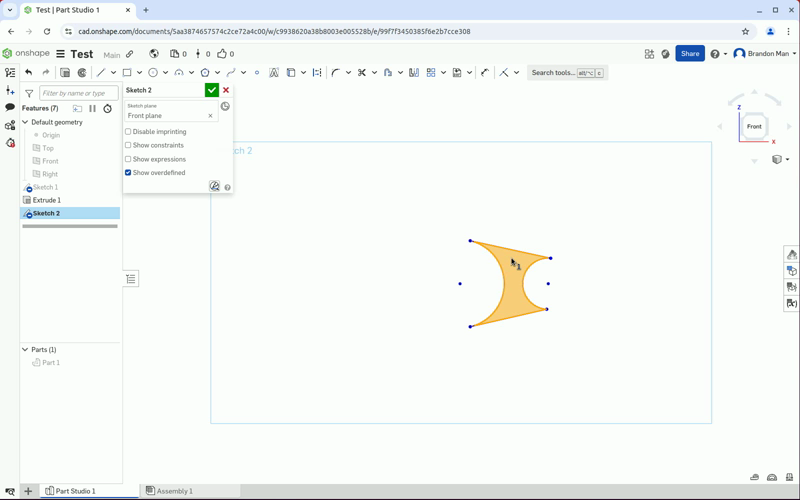
mouse_move(73, 352)
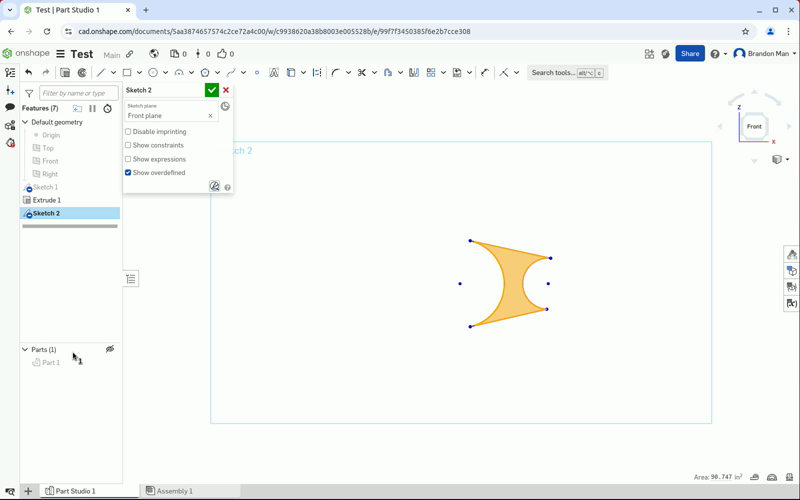
key(shift+y)
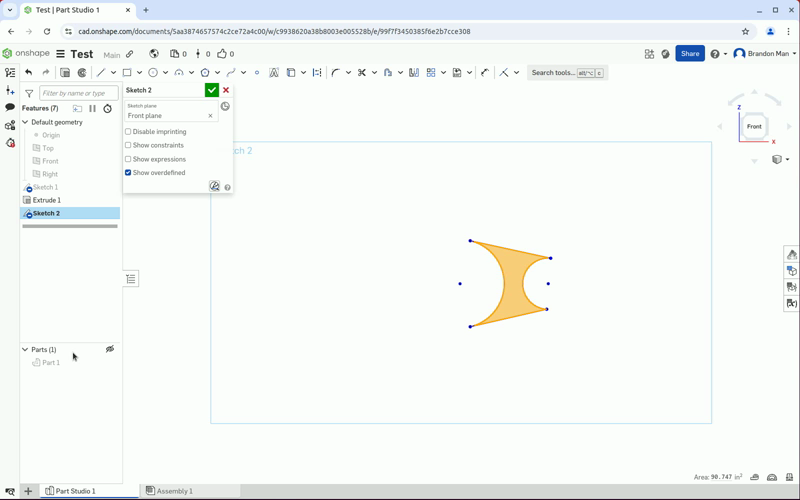
key(shift+e)
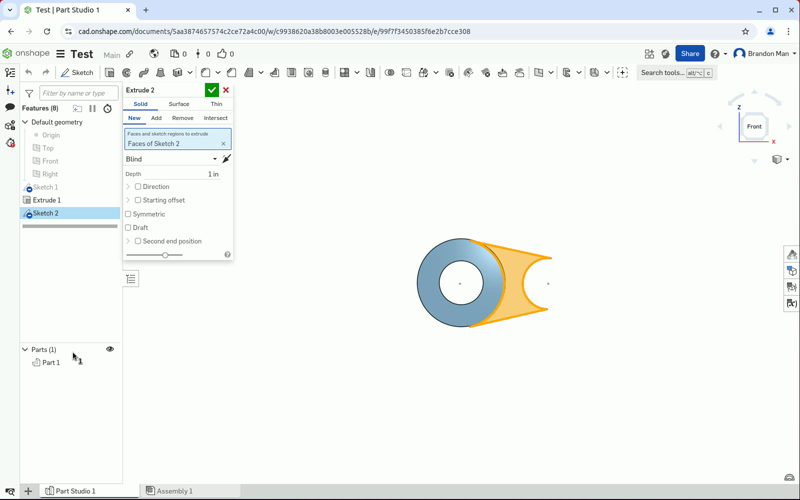
mouse_move(143, 106)
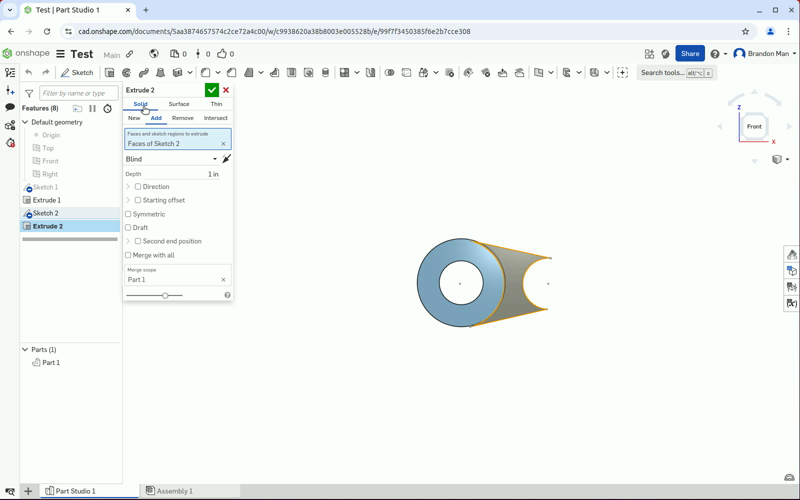
click(143, 106)
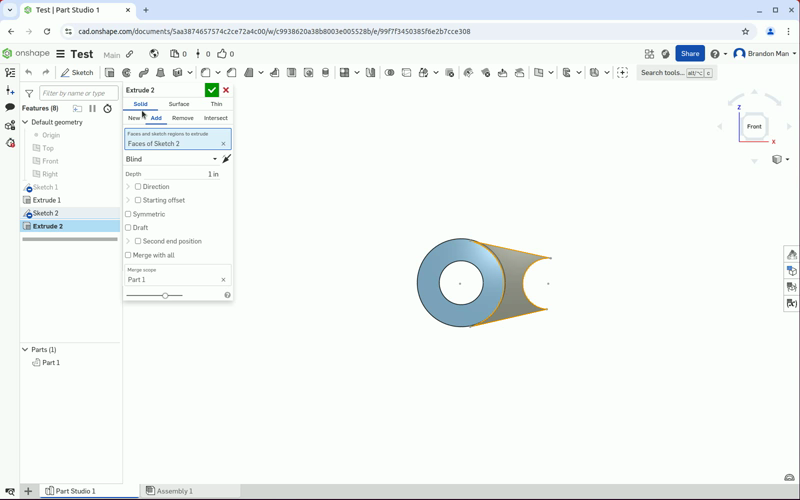
mouse_move(137, 120)
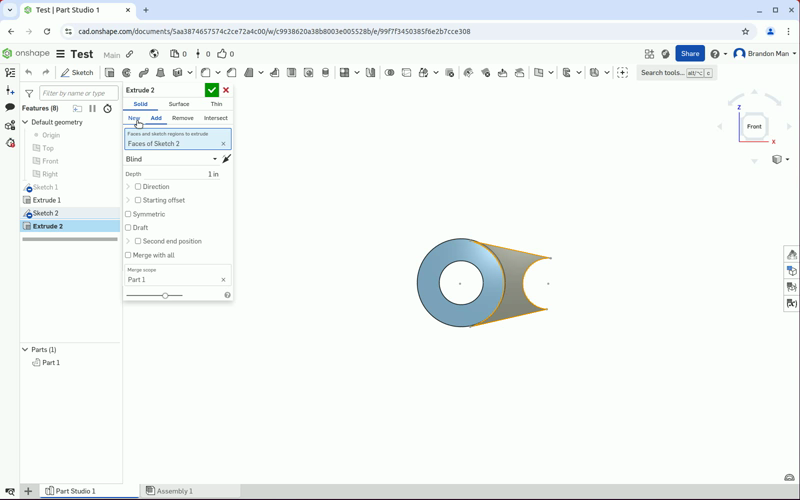
click(137, 120)
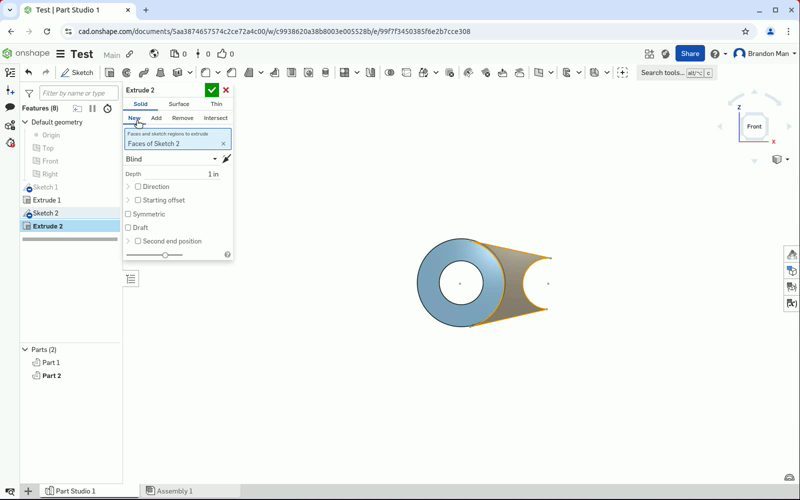
key(tab, 4)
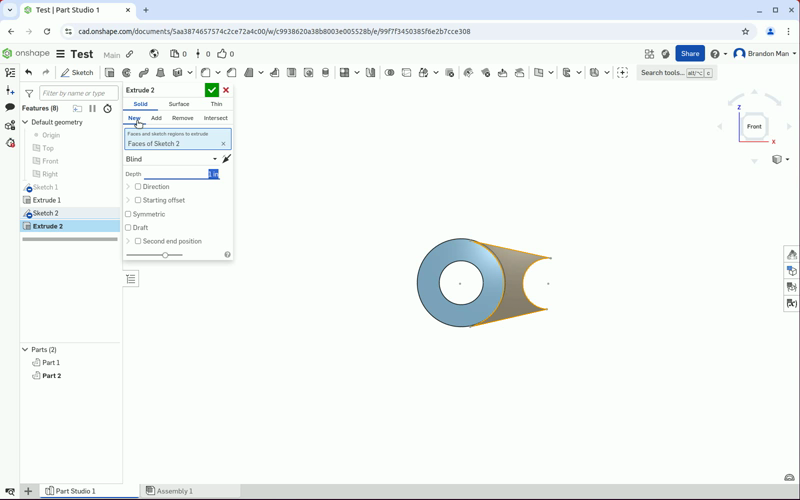
text(7.462)
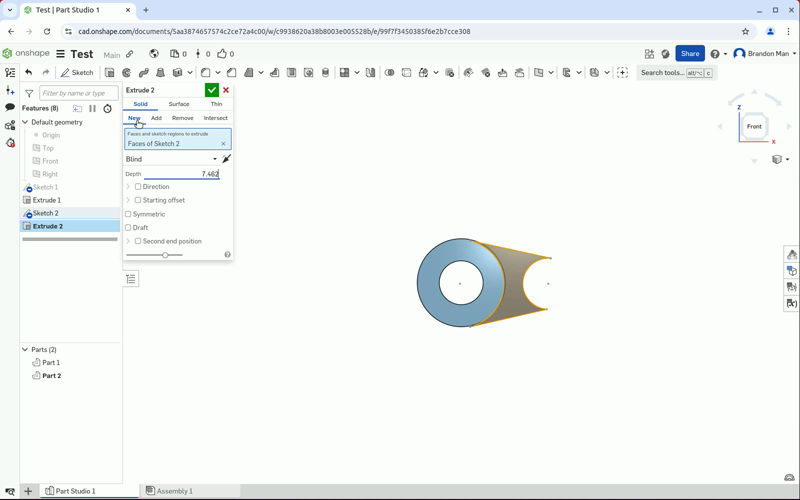
key(enter)
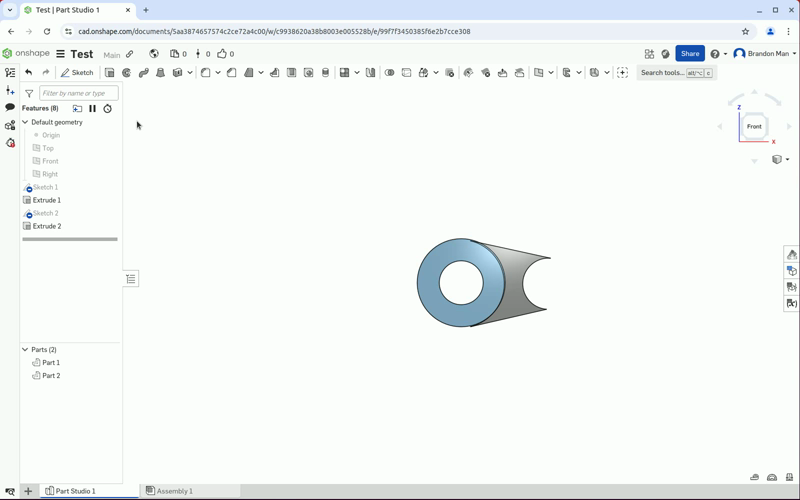
key(shift+h)
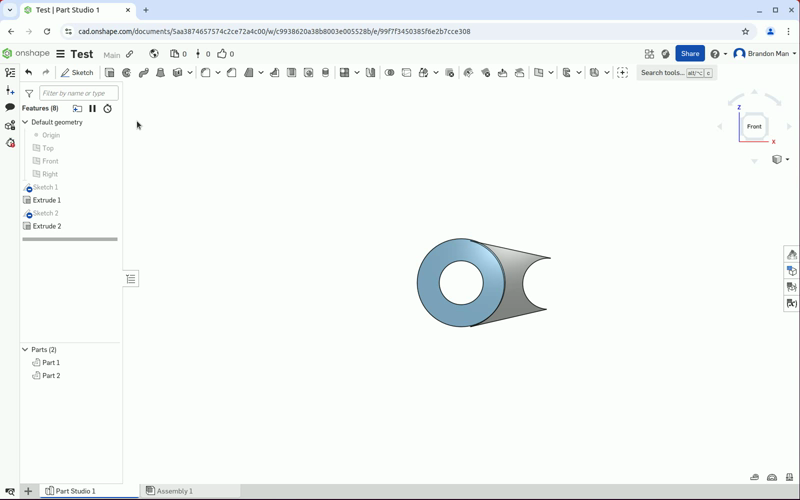
key(shift+h)
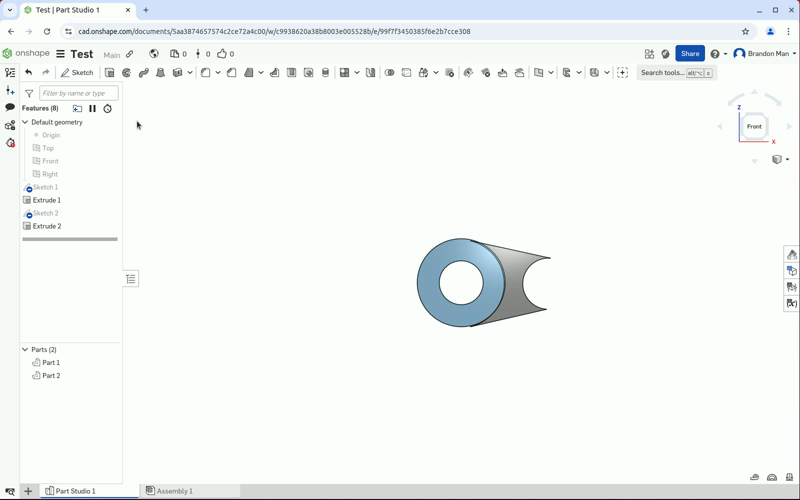
mouse_move(73, 189)
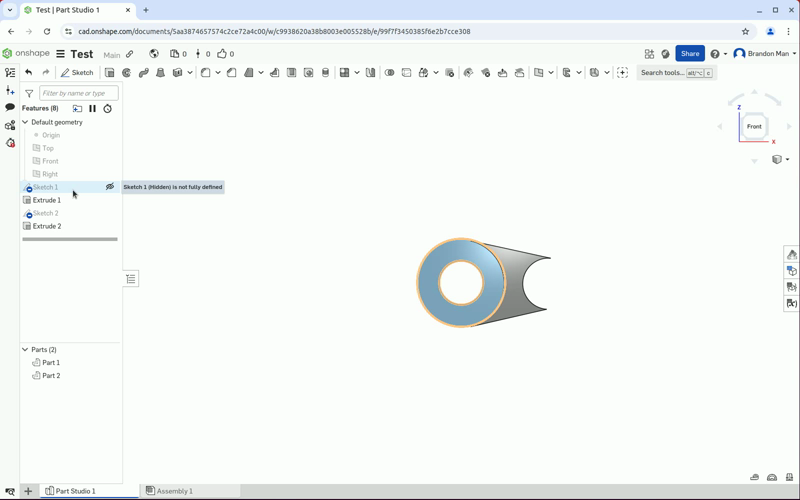
click(73, 189)
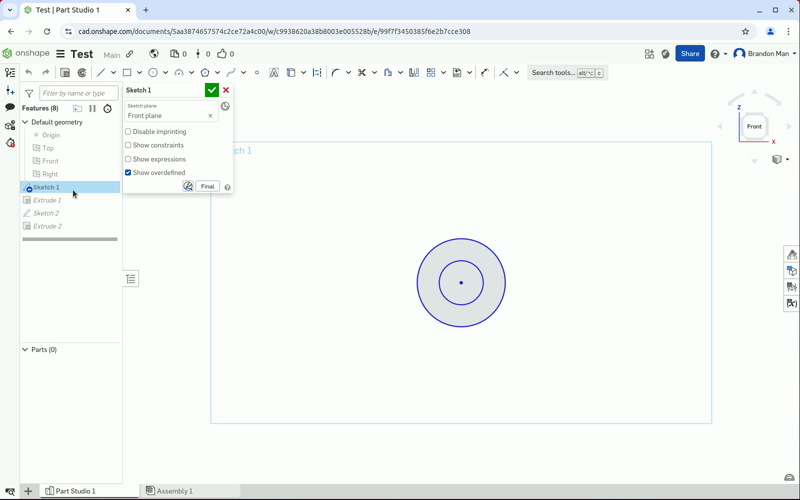
mouse_move(229, 92)
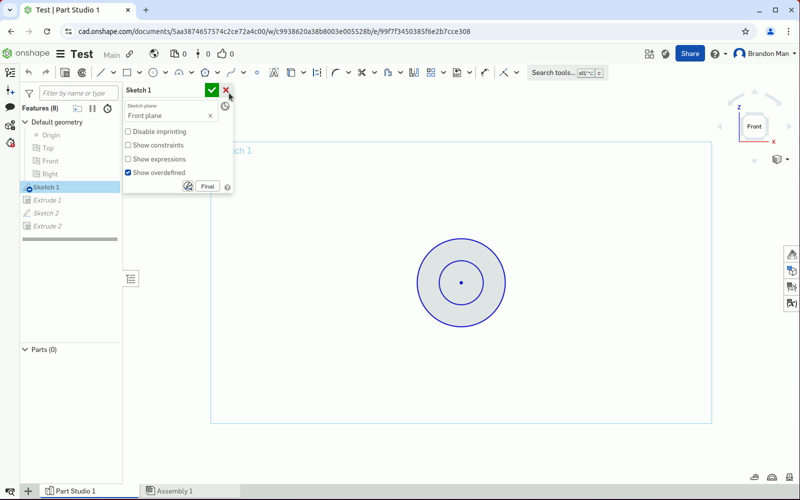
click(229, 92)
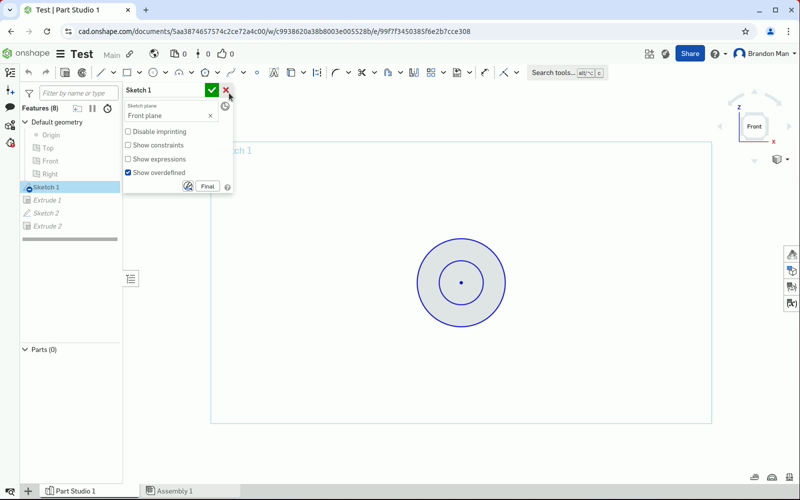
key(shift+s)
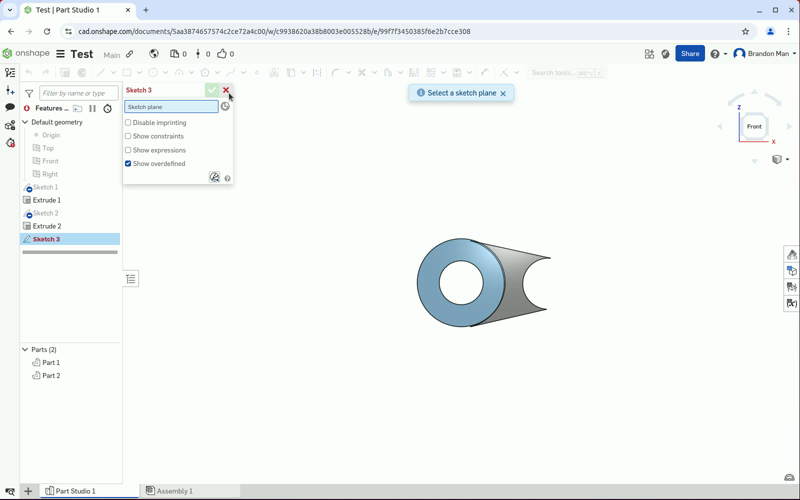
mouse_move(73, 163)
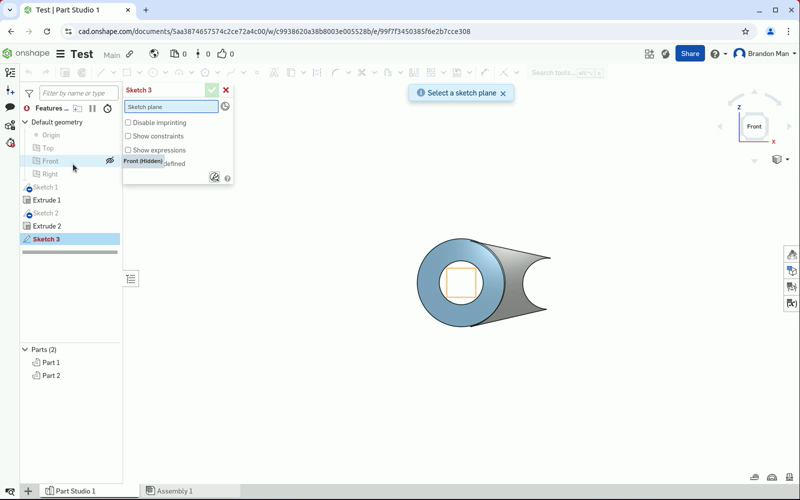
click(73, 163)
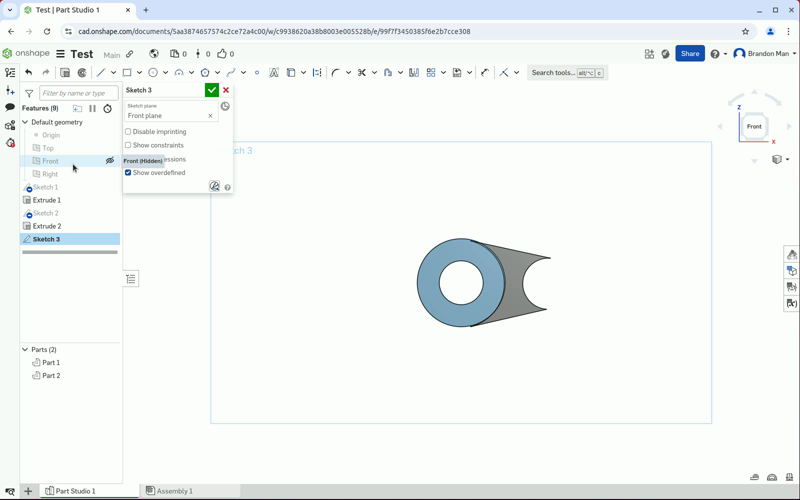
mouse_move(73, 352)
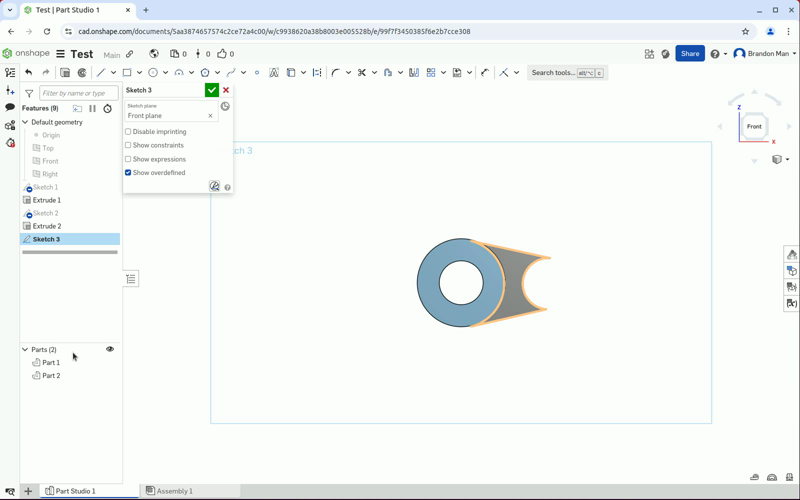
key(y)
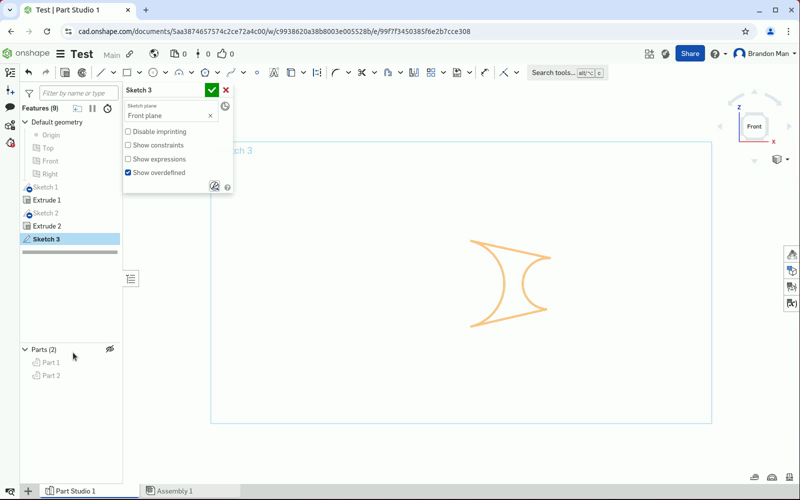
key(c)
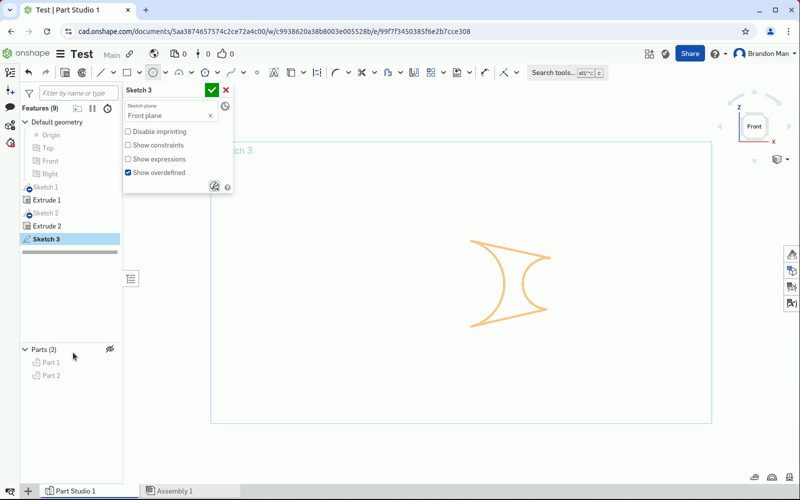
key_down(shift)
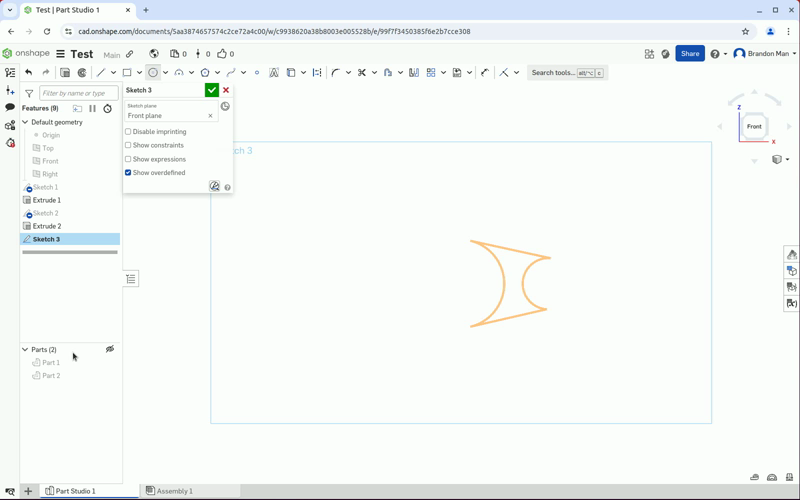
mouse_move(548, 282)
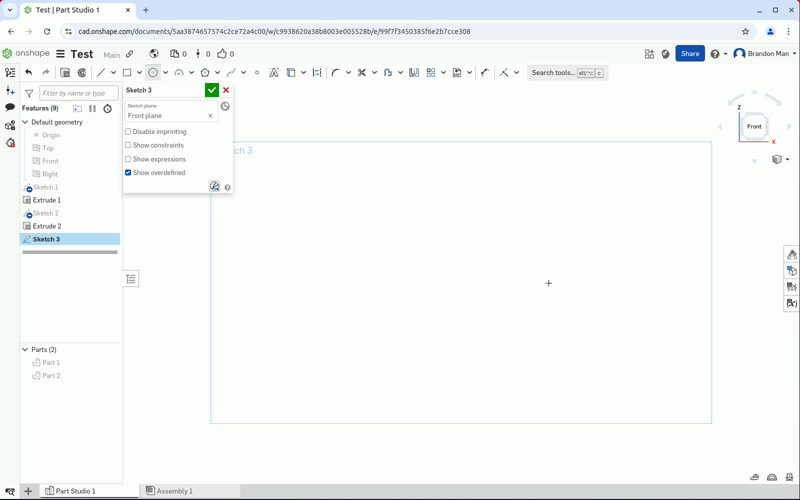
click(548, 282)
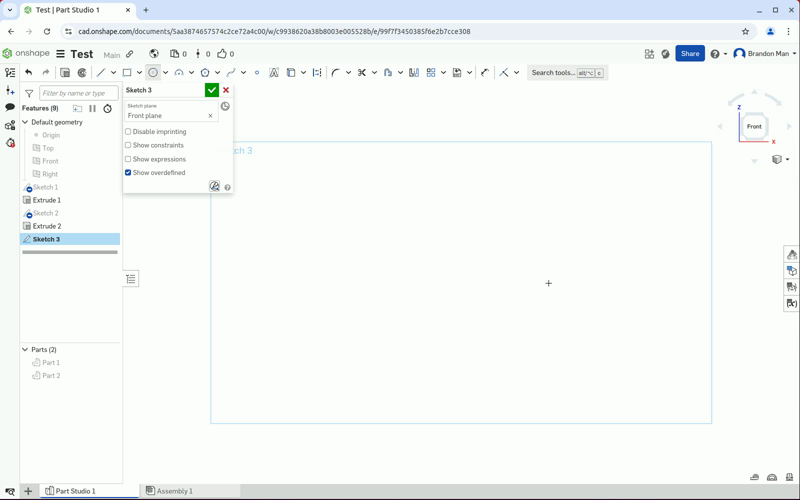
key_up(shift)
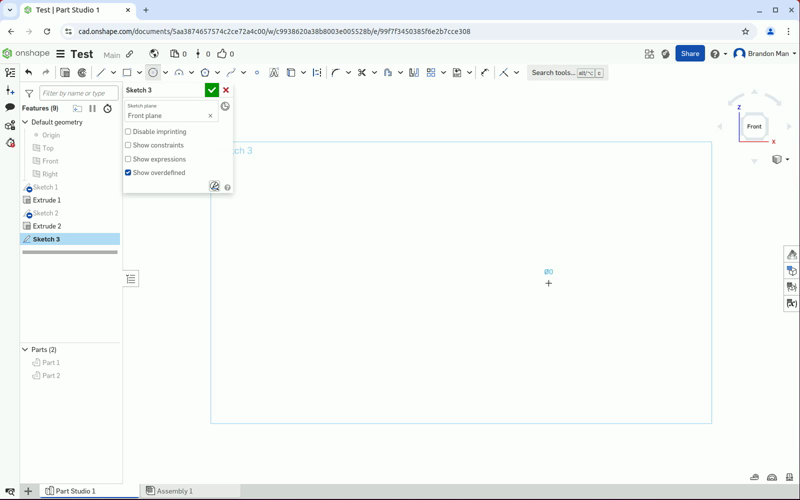
mouse_move(573, 282)
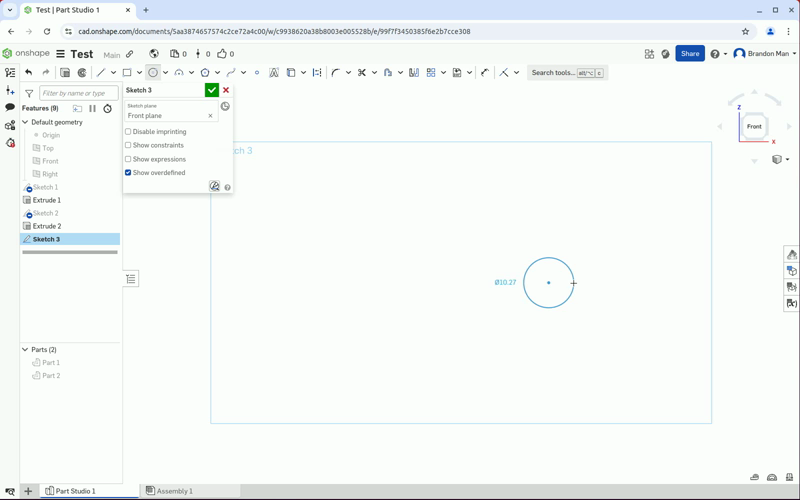
click(573, 282)
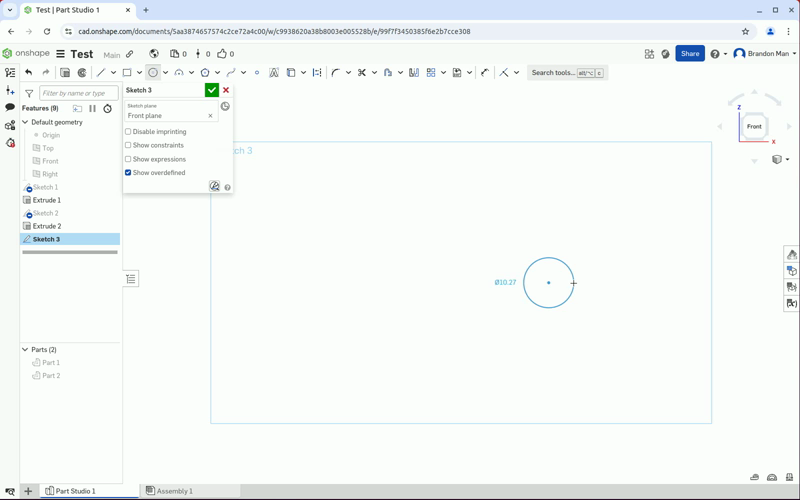
key(esc)
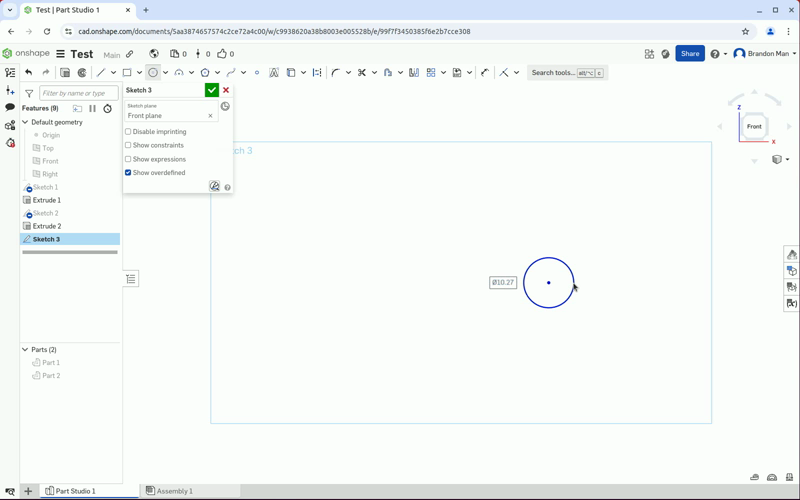
key(c)
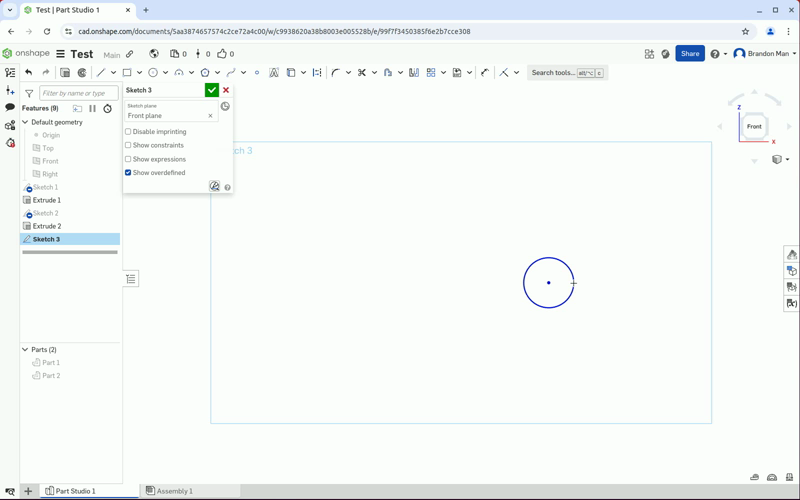
key_down(shift)
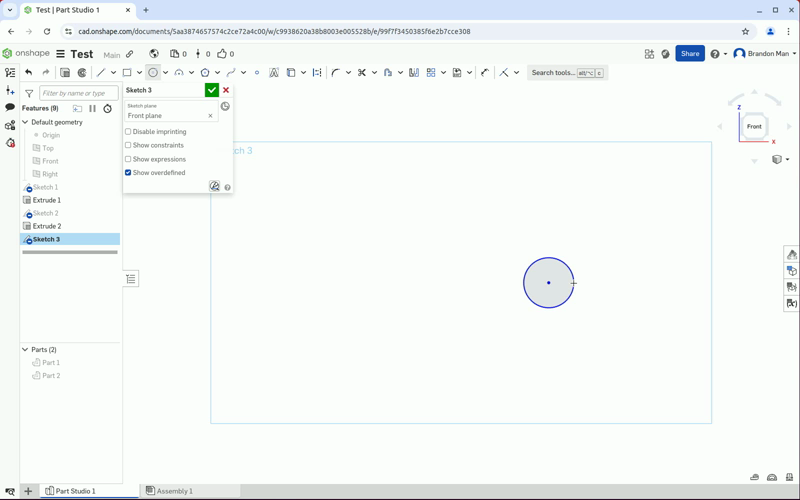
mouse_move(548, 282)
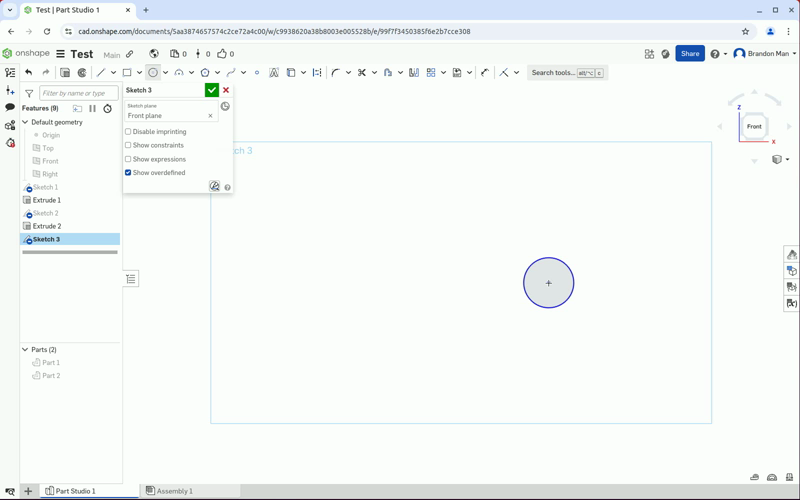
click(548, 282)
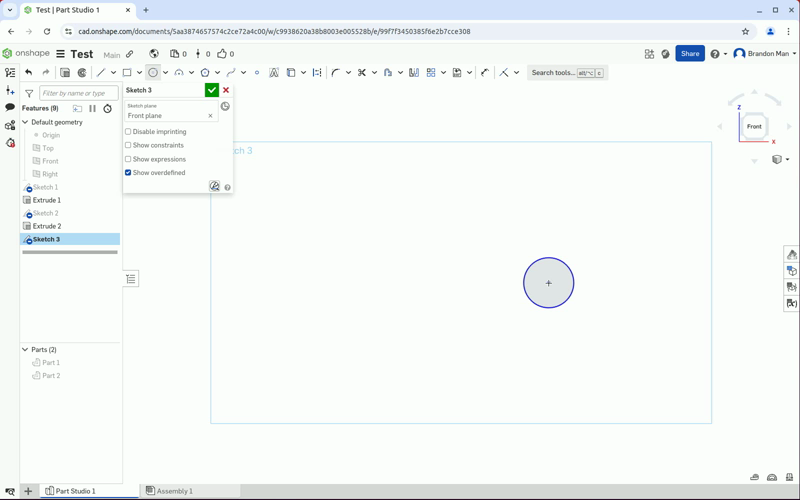
key_up(shift)
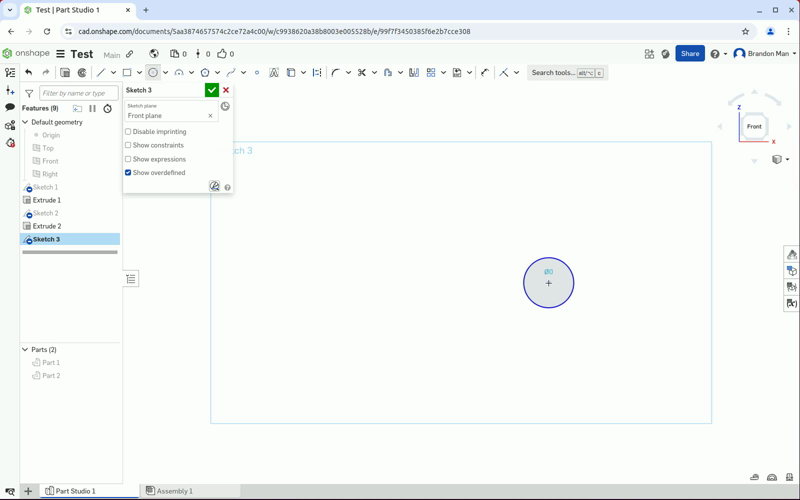
mouse_move(563, 282)
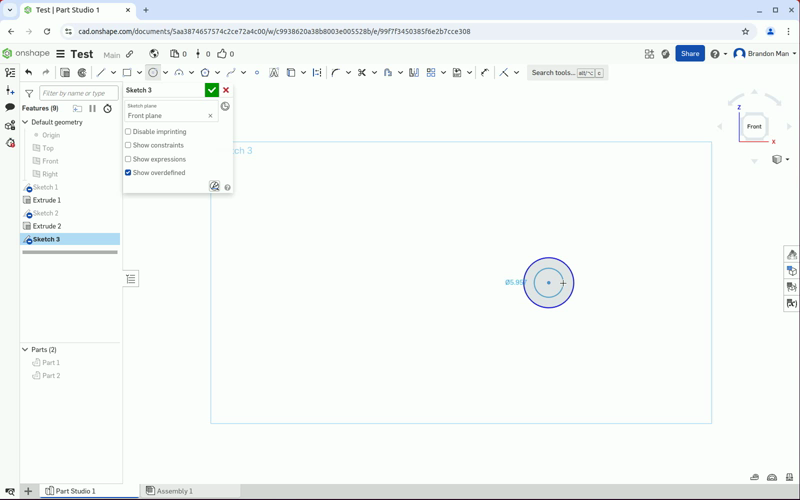
click(563, 282)
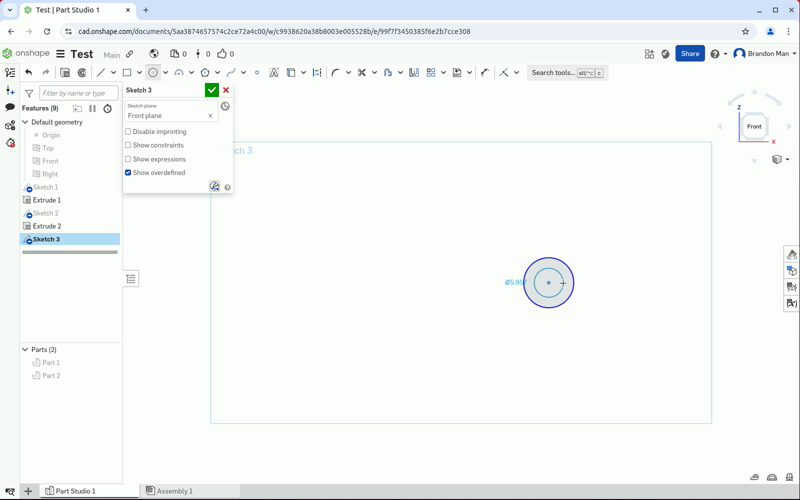
key(esc)
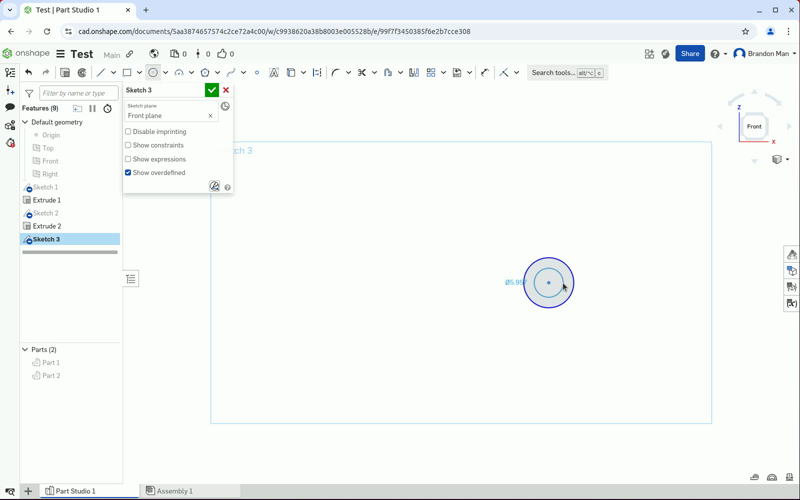
mouse_move(530, 272)
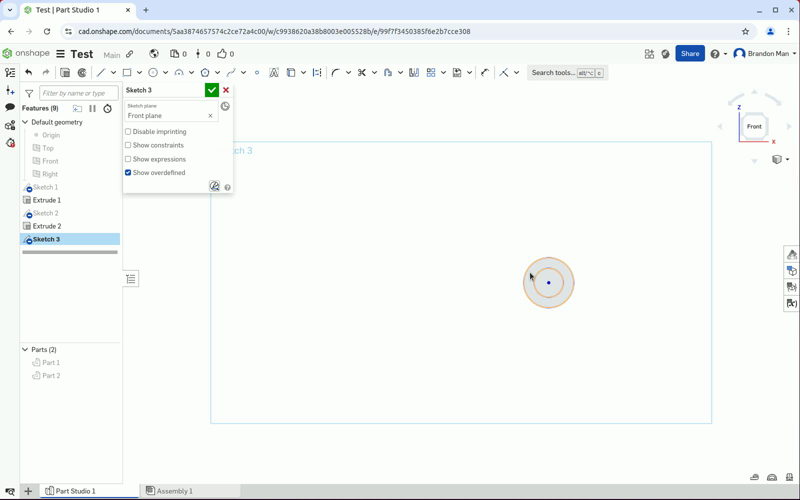
scroll(6)
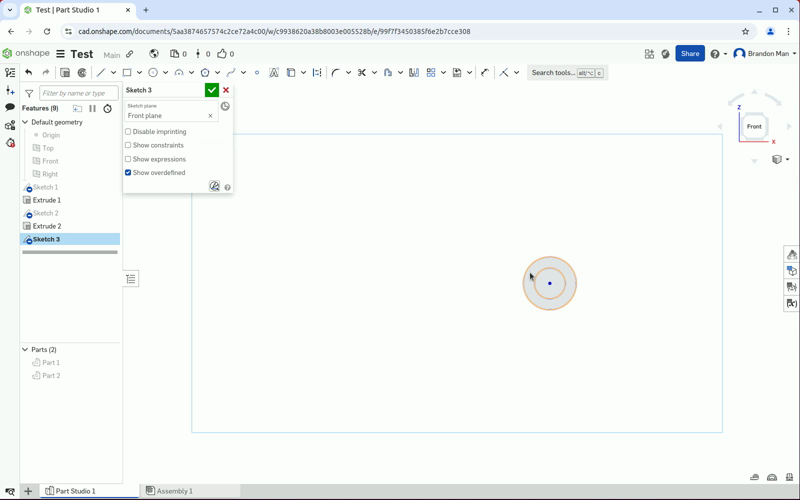
scroll(6)
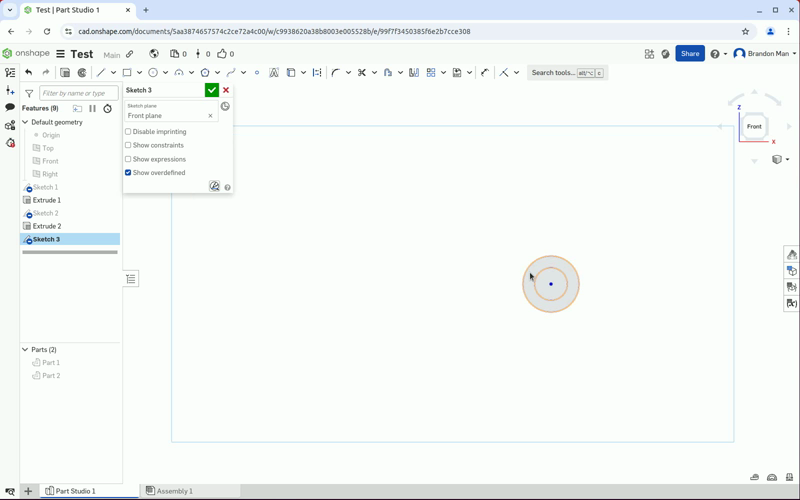
scroll(6)
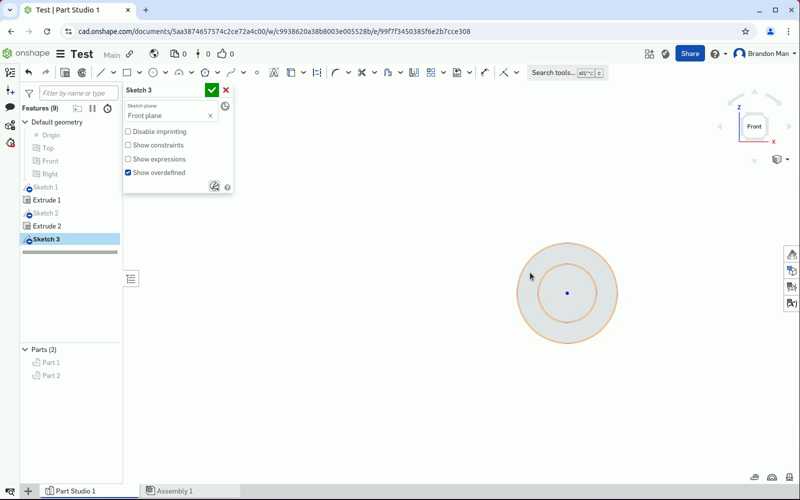
scroll(6)
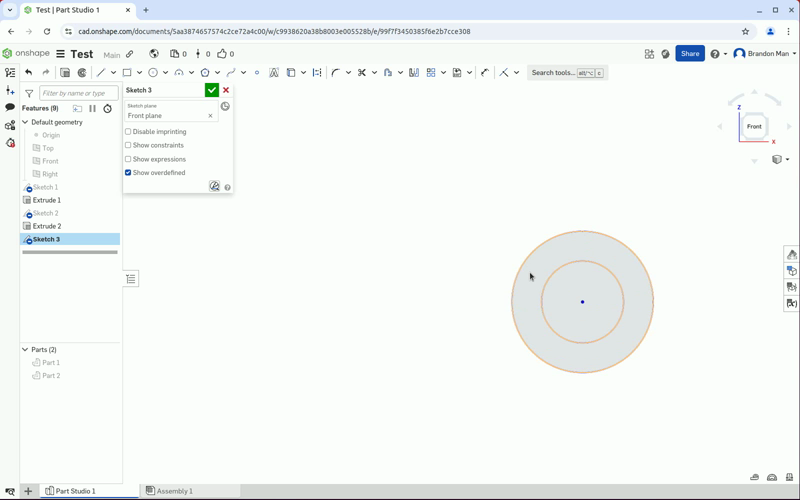
scroll(6)
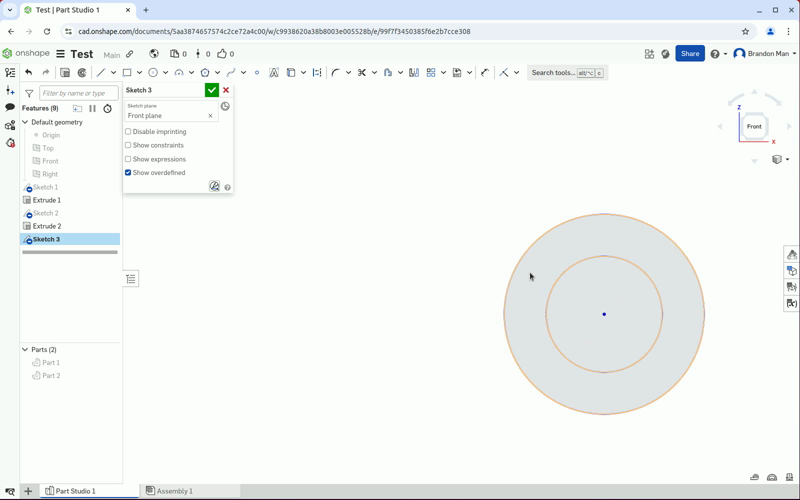
scroll(6)
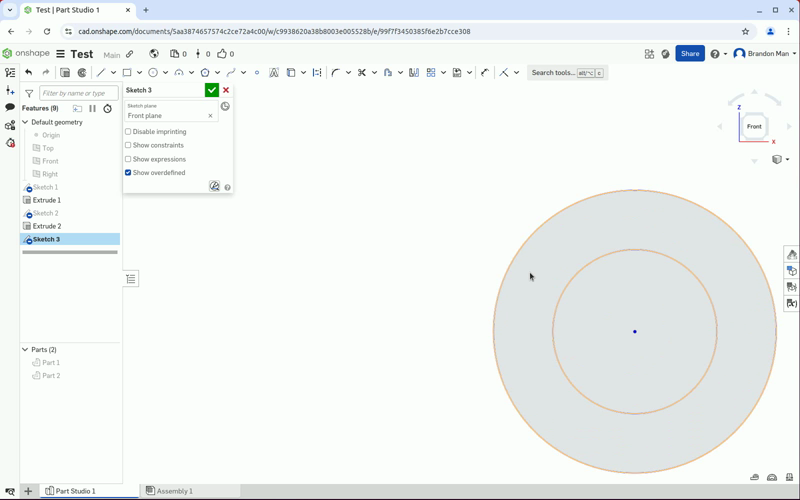
scroll(6)
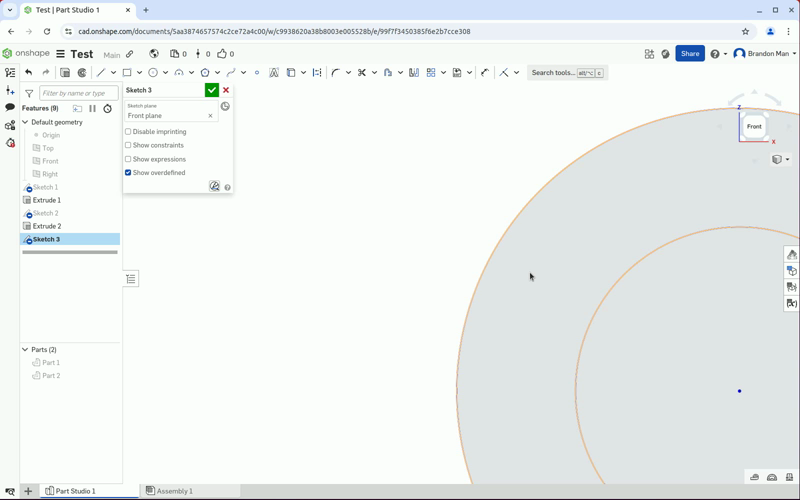
click(530, 272)
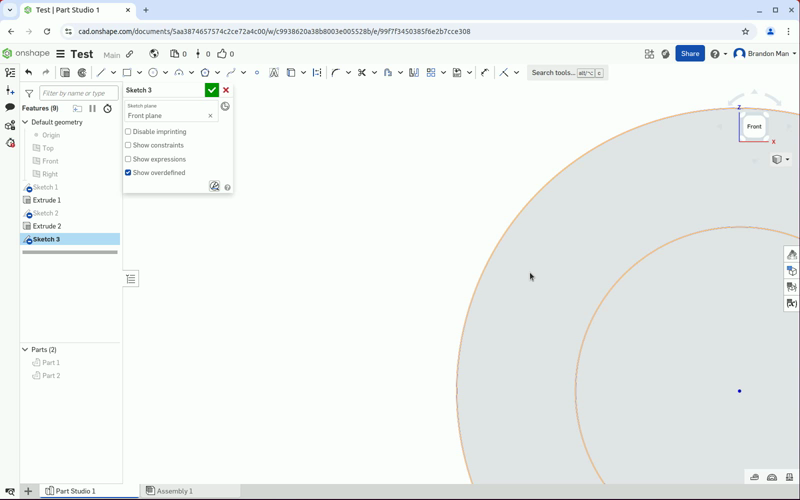
scroll(-6)
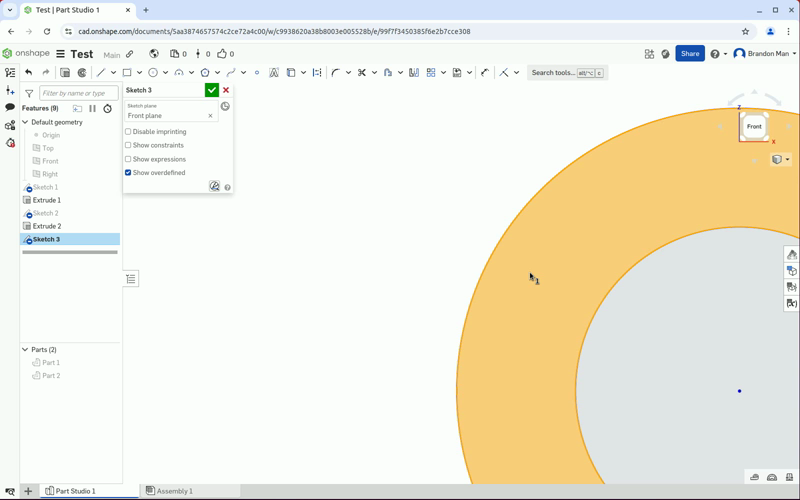
scroll(-6)
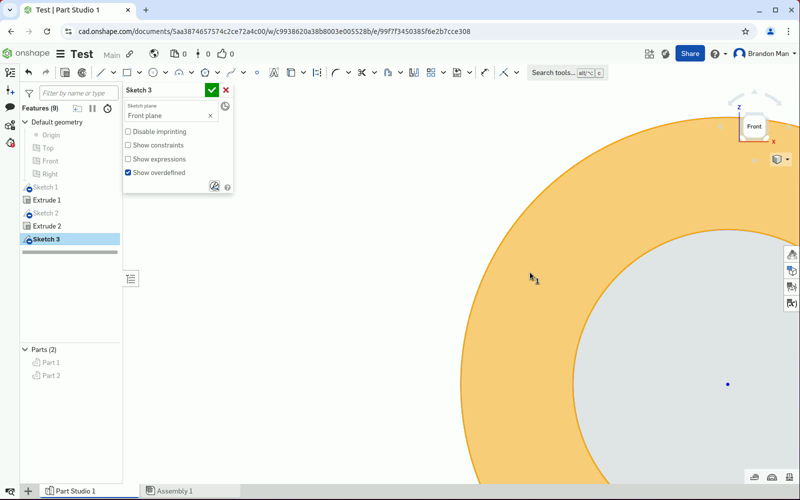
scroll(-6)
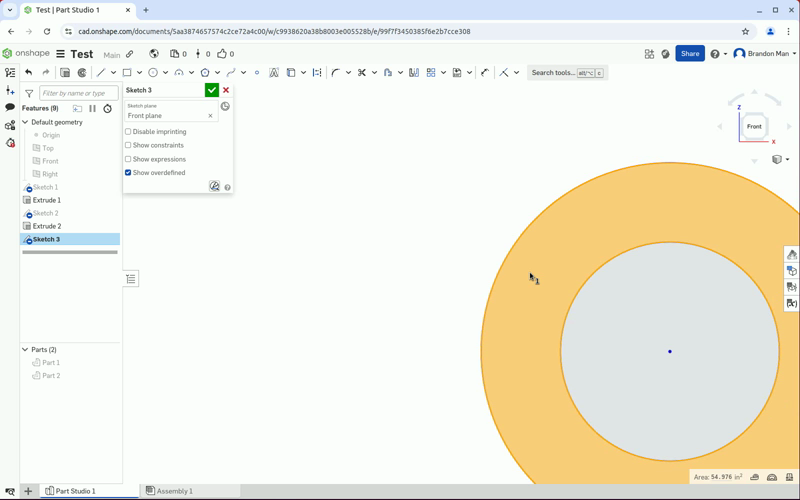
scroll(-6)
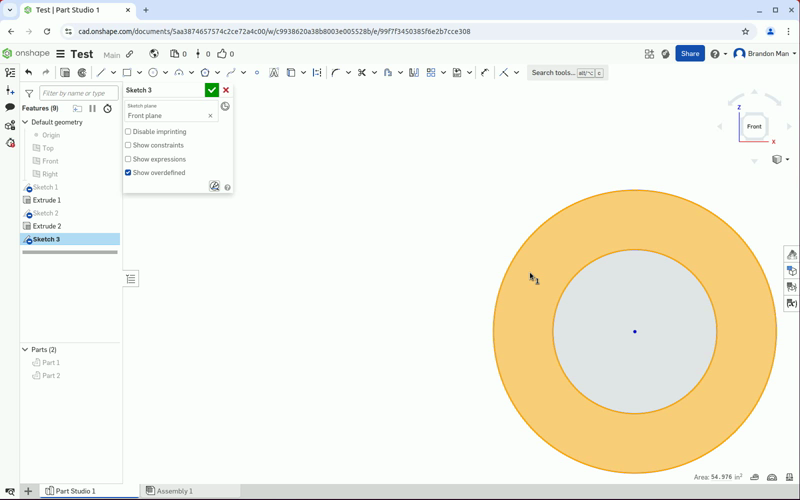
scroll(-6)
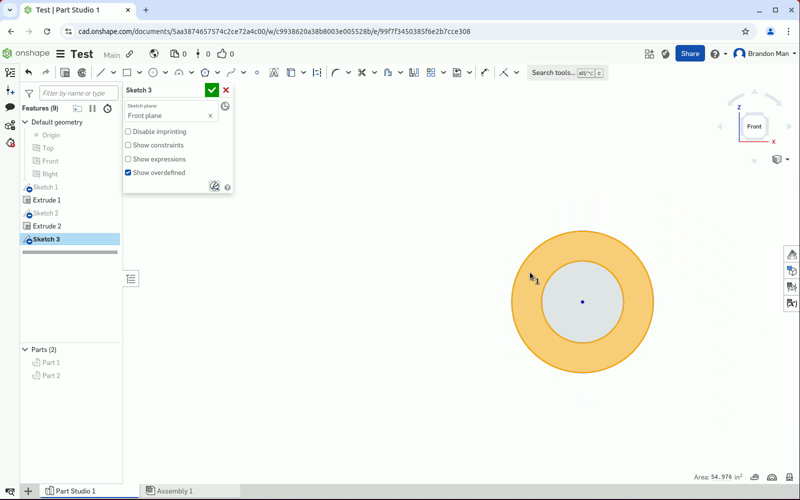
scroll(-6)
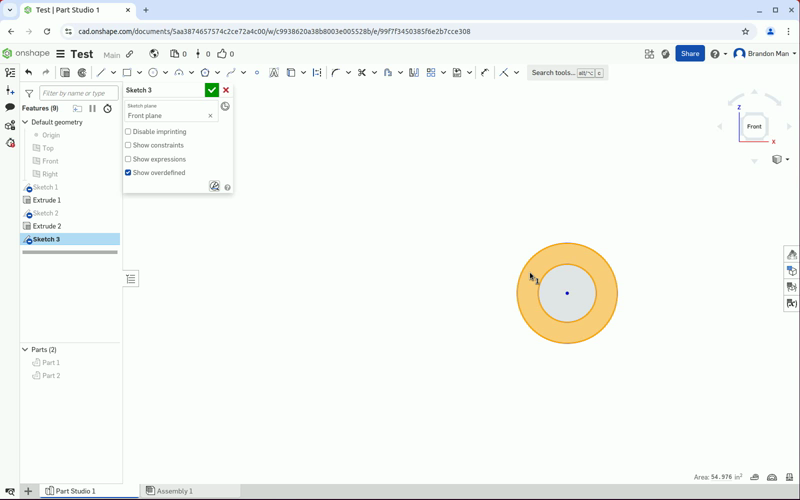
scroll(-6)
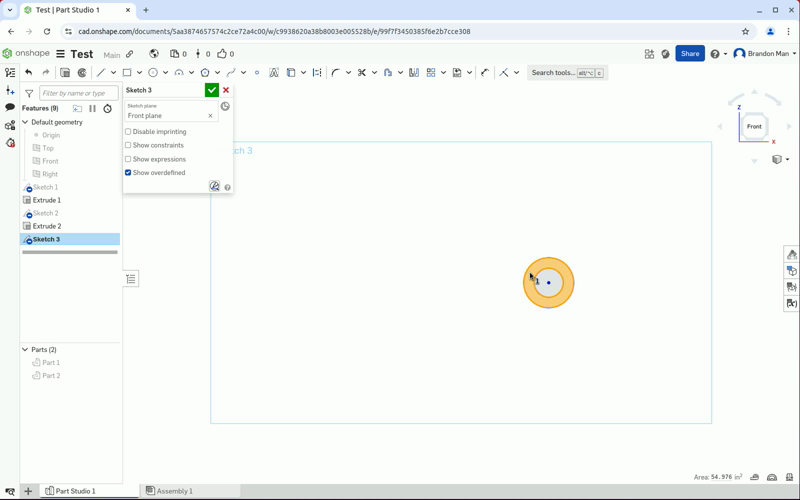
mouse_move(73, 352)
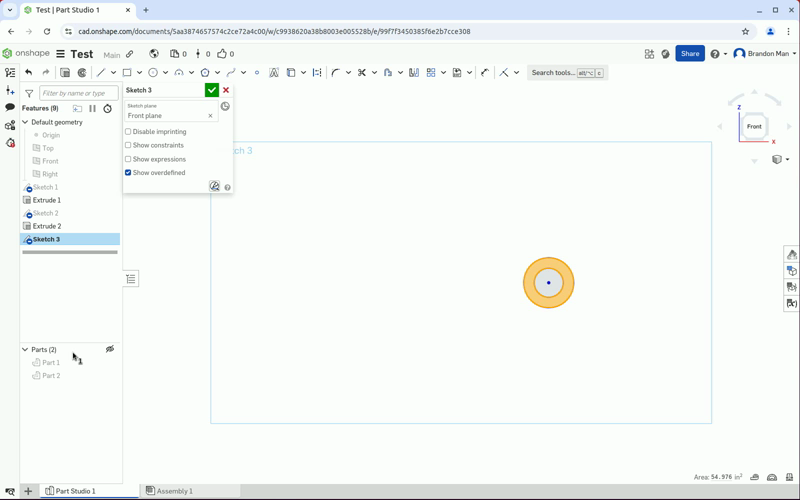
key(shift+y)
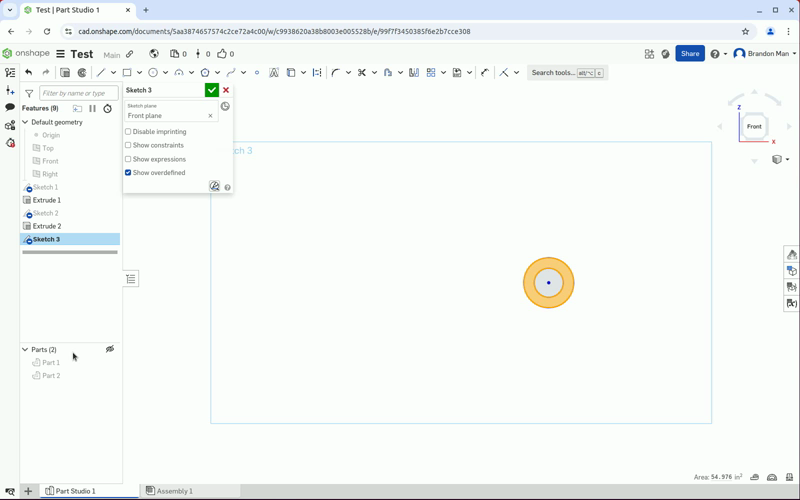
key(shift+e)
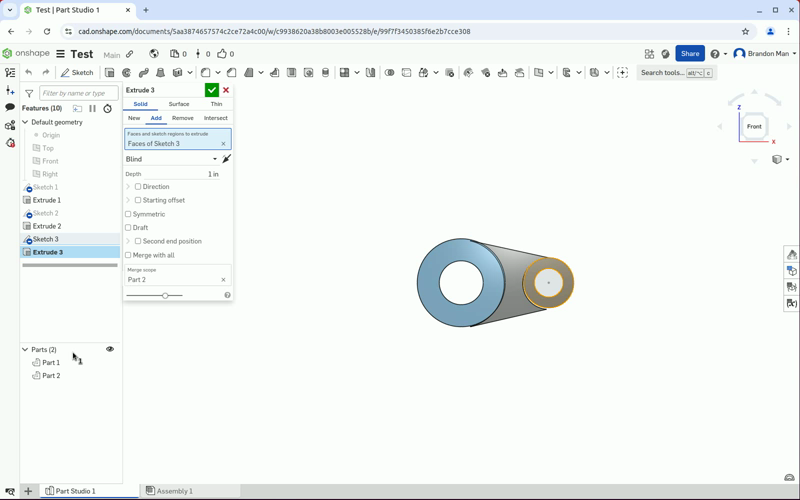
mouse_move(143, 106)
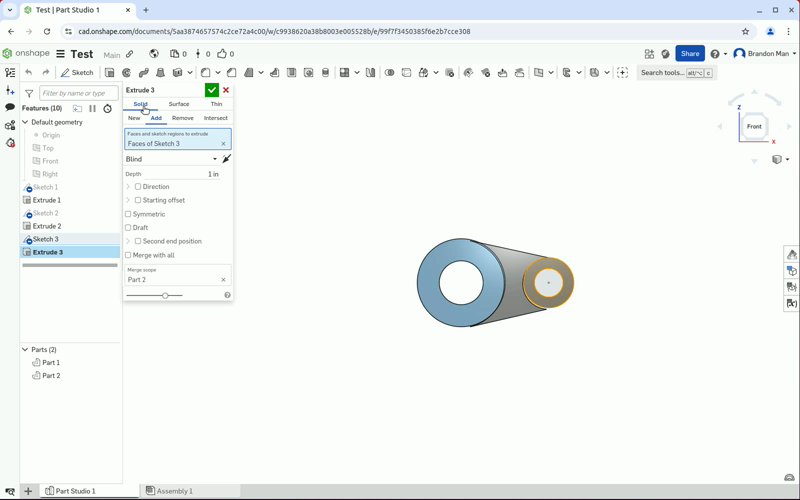
click(143, 106)
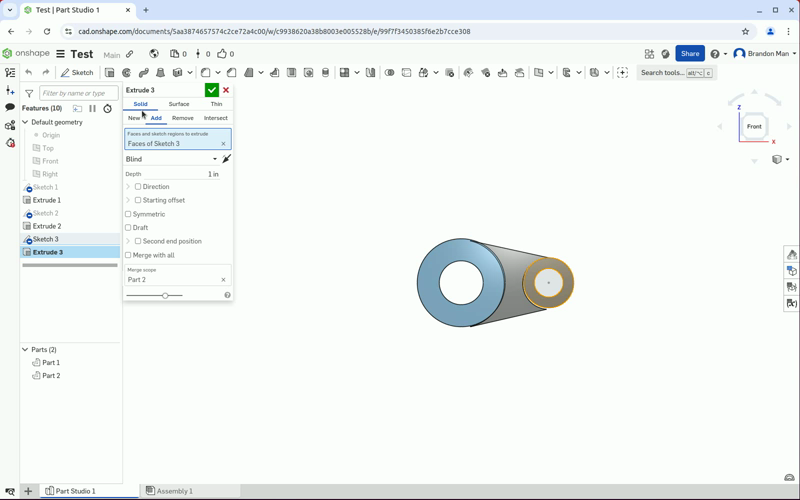
mouse_move(137, 120)
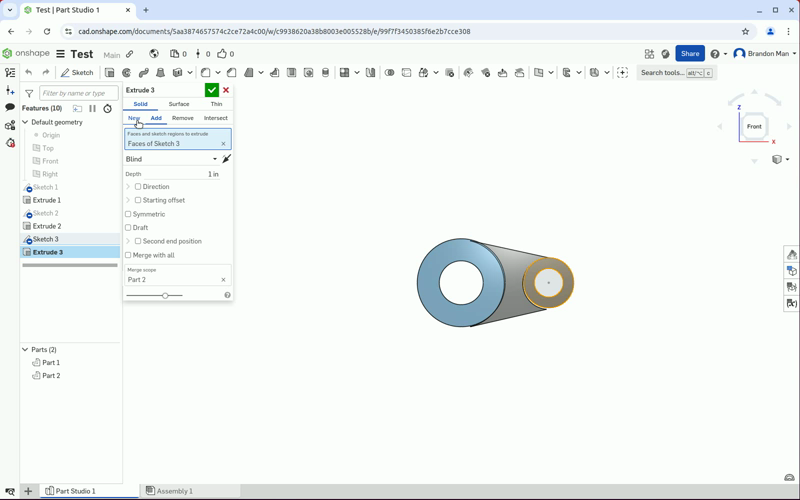
click(137, 120)
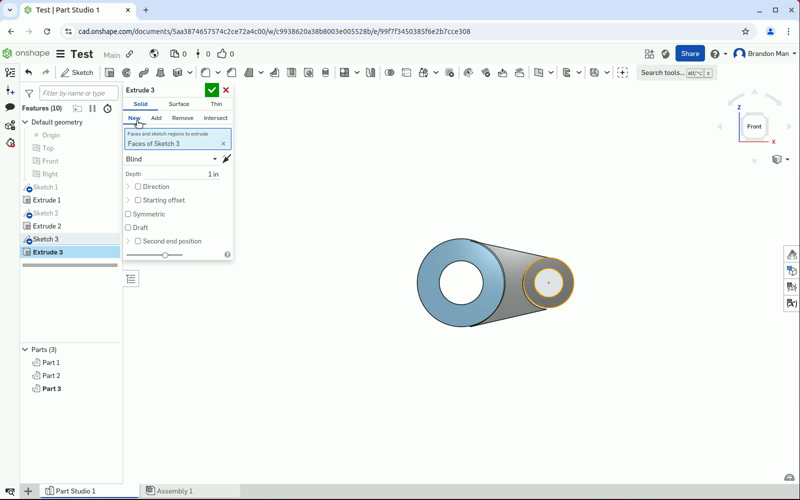
key(tab, 4)
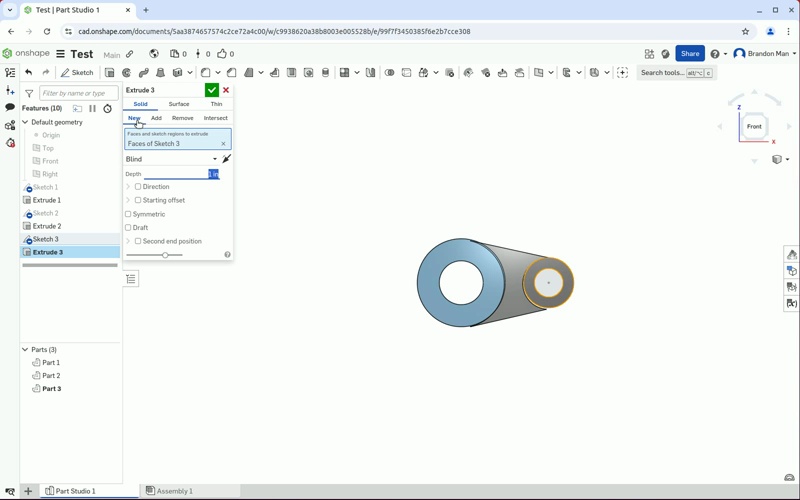
text(7.462)
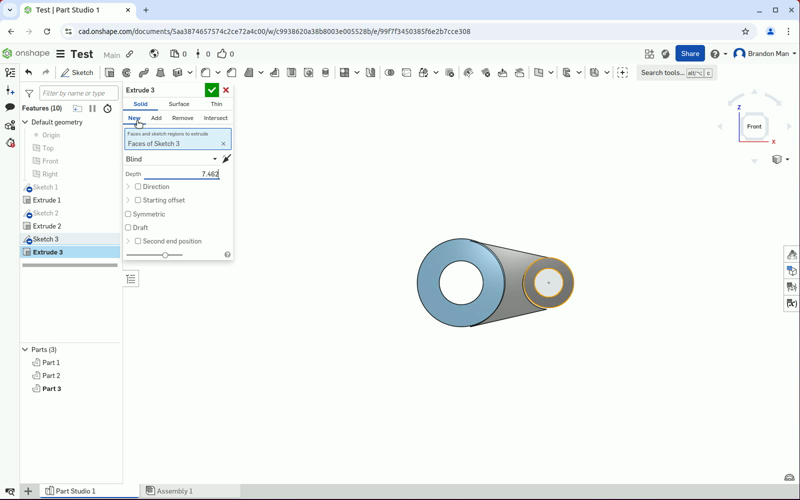
key(enter)
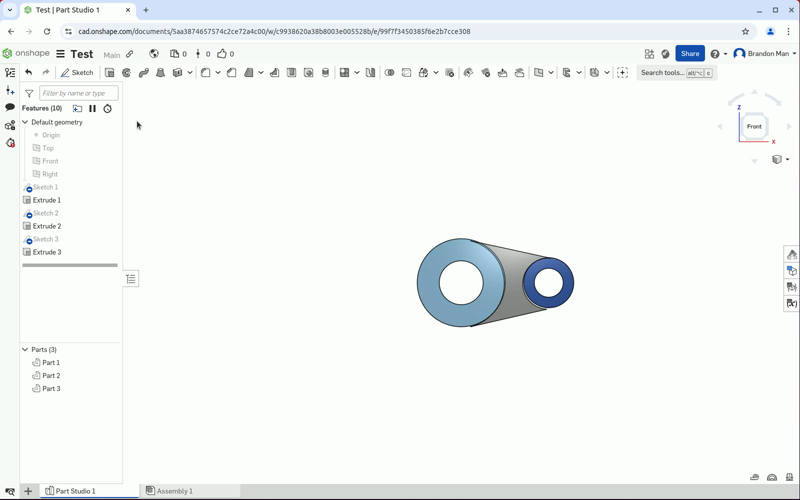
key(shift+h)
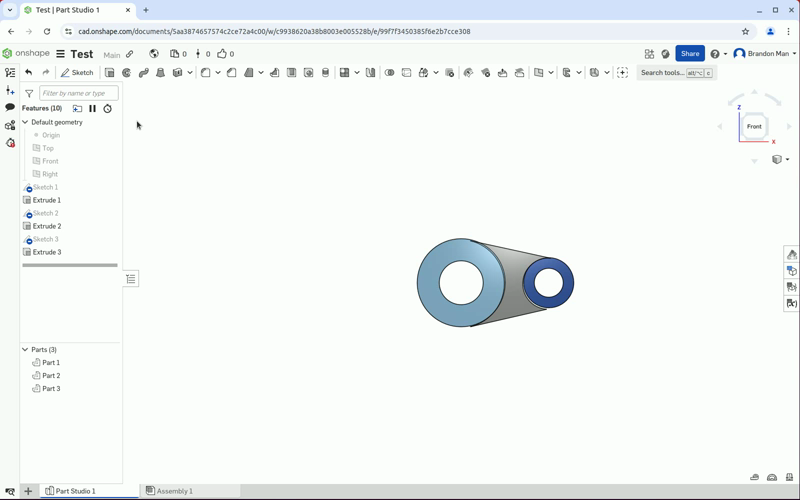
key(shift+h)
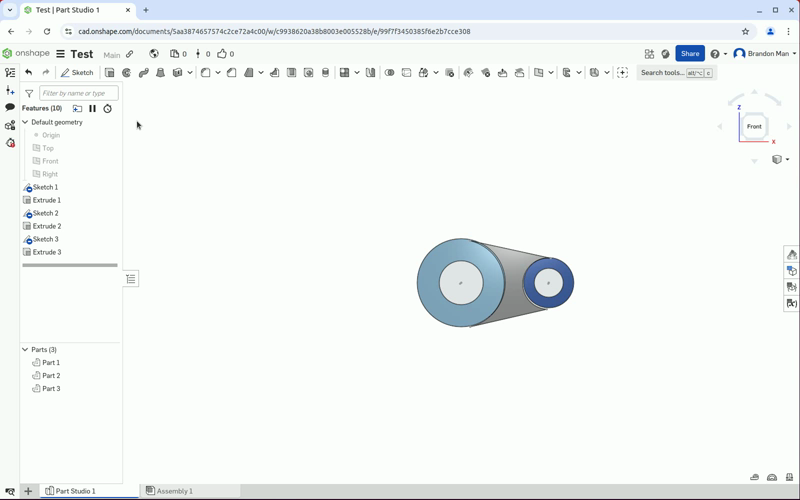
key(shift+7)
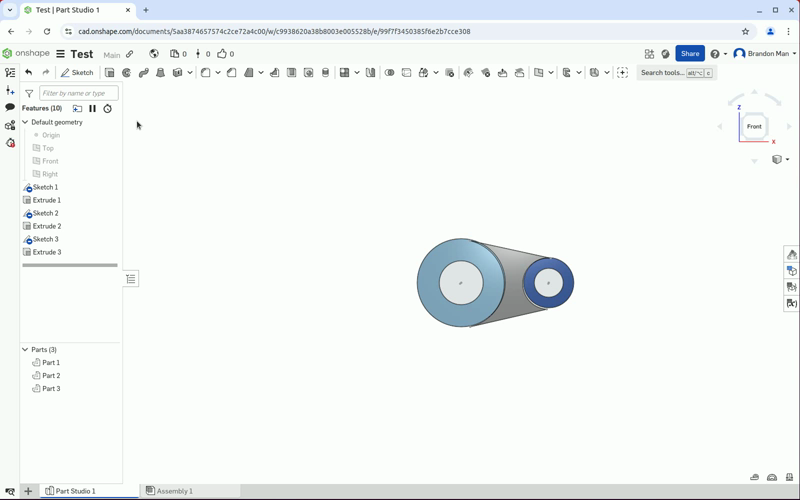
key(left, 2)
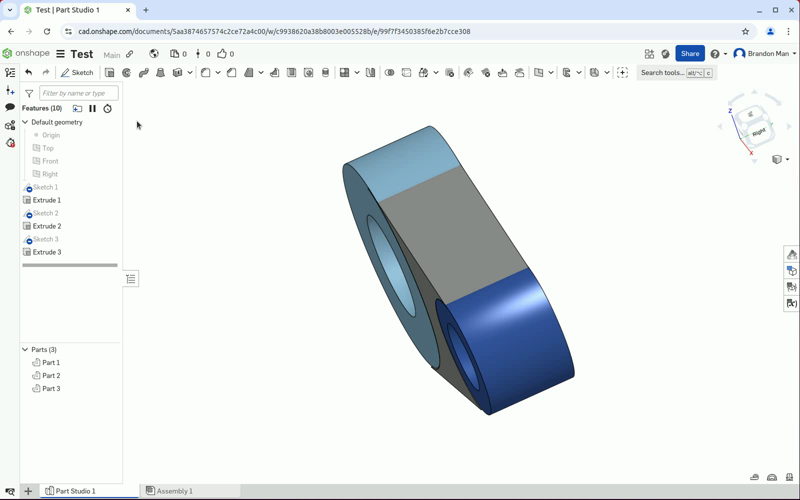
key(down, 2)
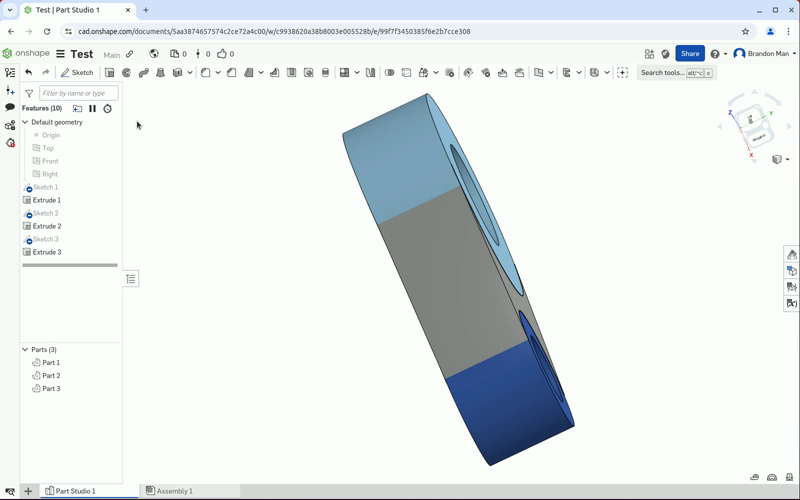
key(up, 2)
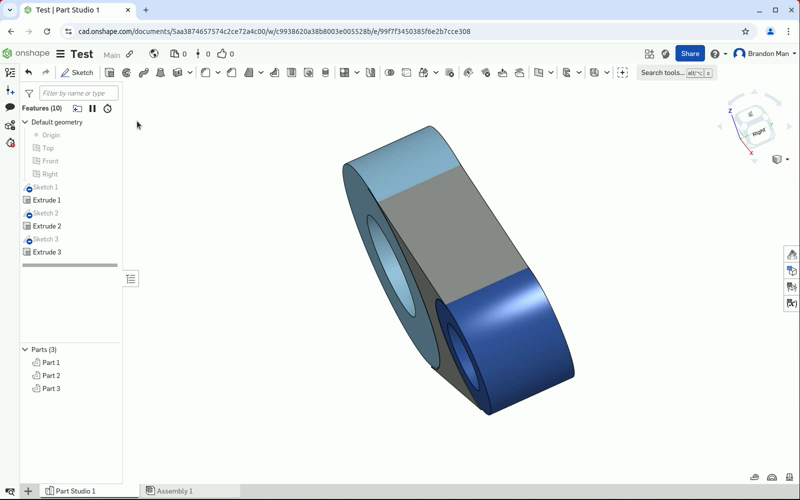
key(right, 2)
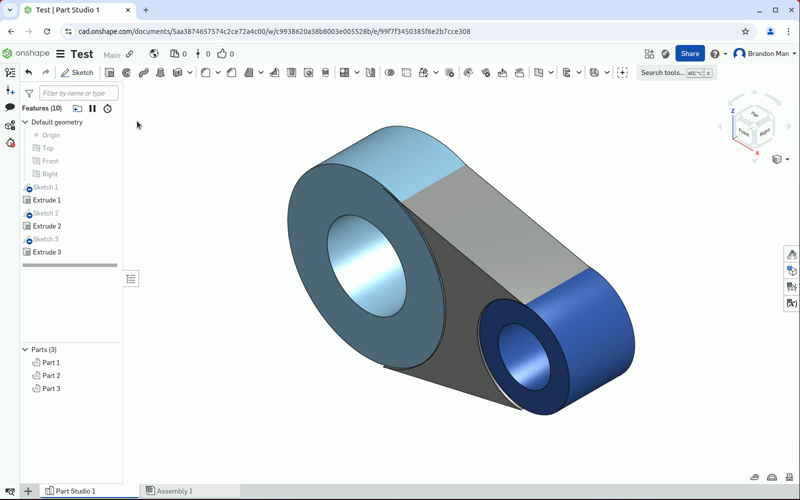
mouse_move(73, 189)
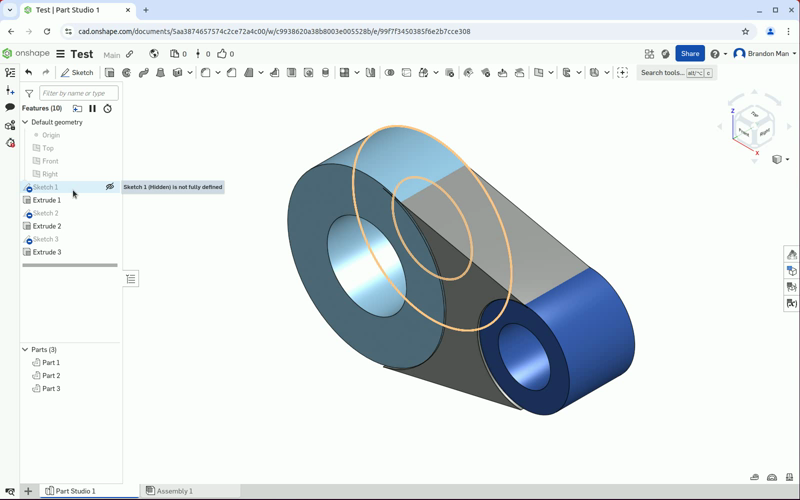
click(73, 189)